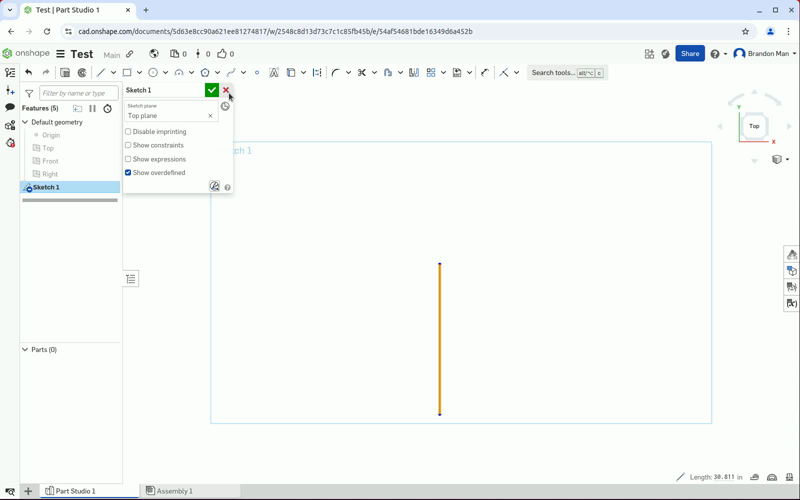
key(shift+h)
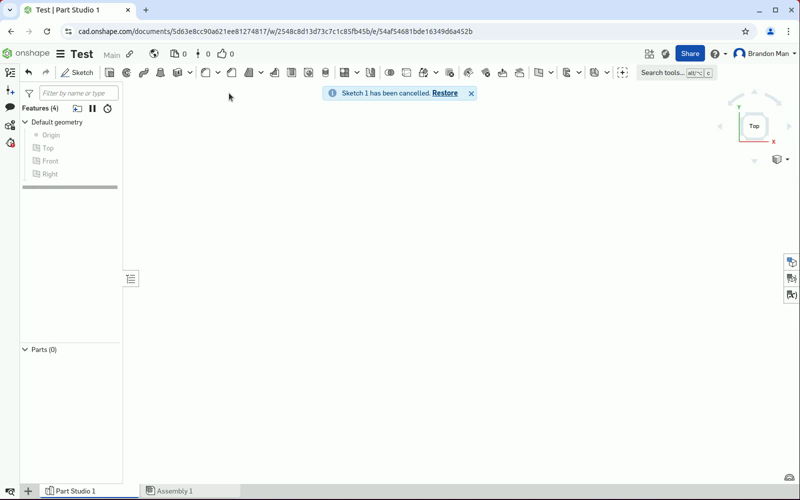
mouse_move(73, 352)
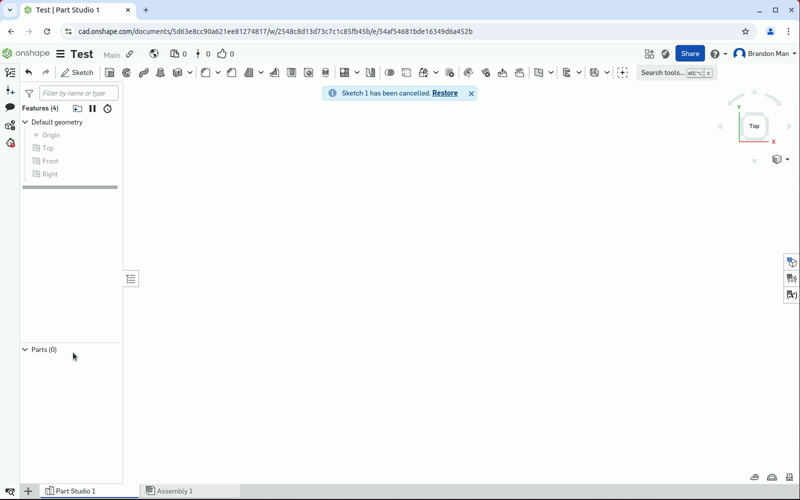
key(y)
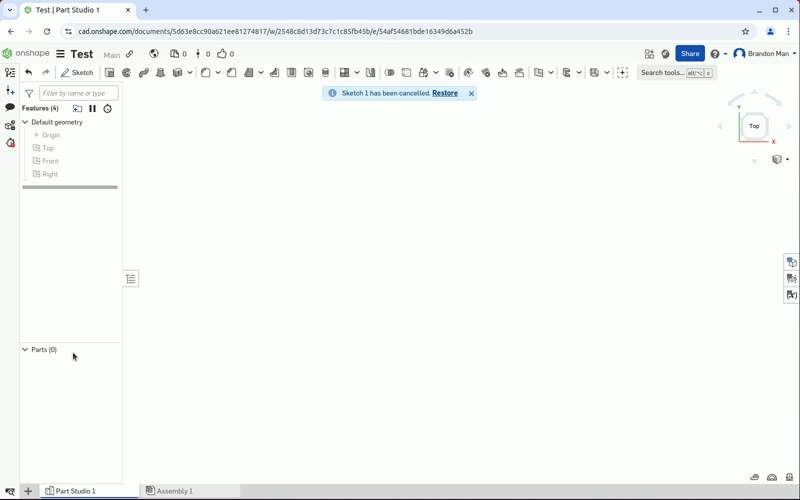
key(shift+p)
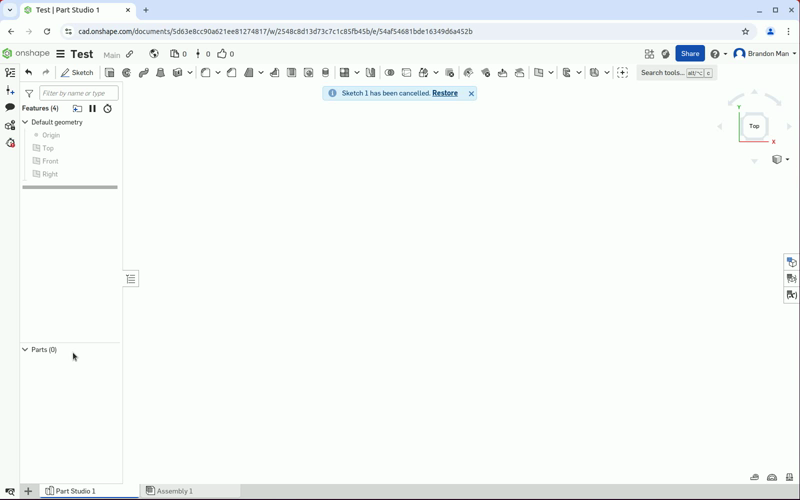
key(space)
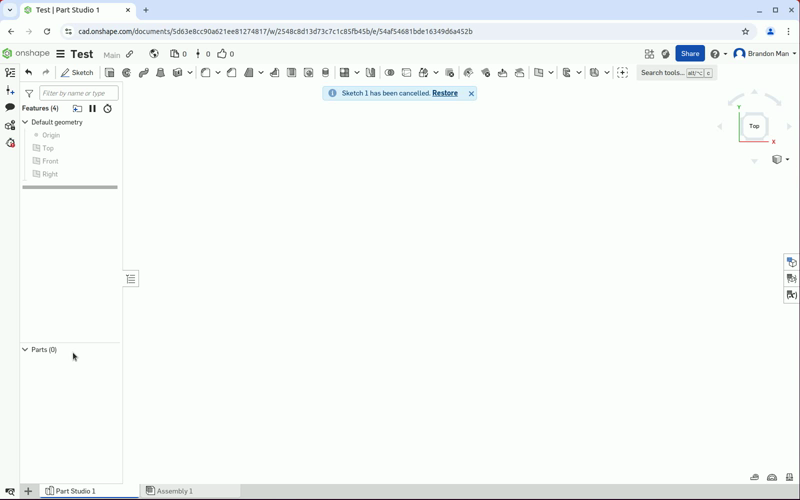
key_down(shift)
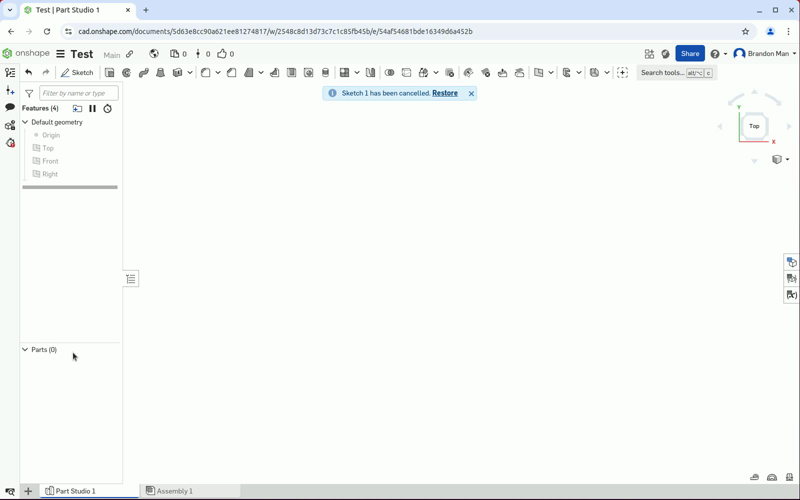
key(up)
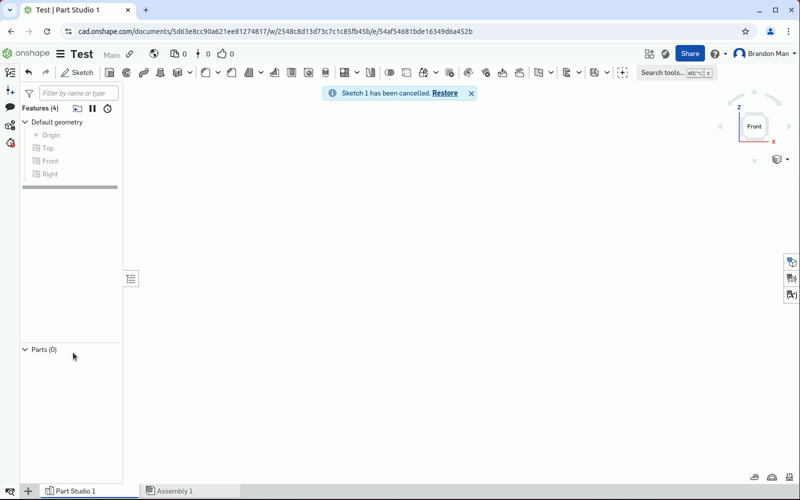
key_up(shift)
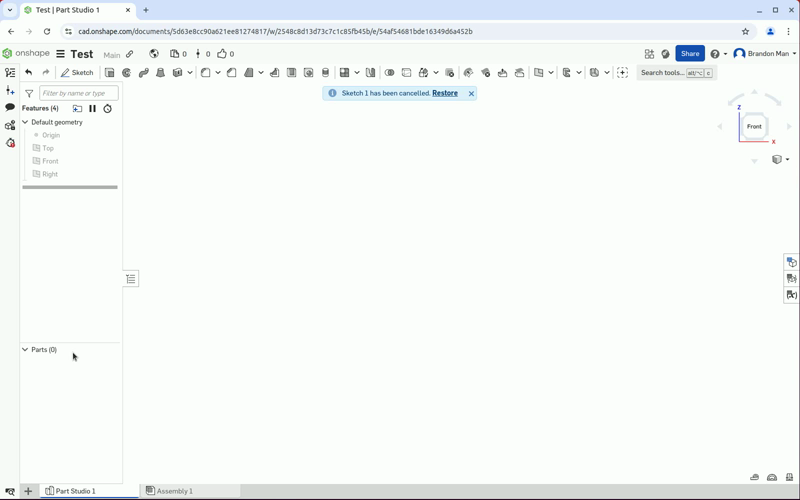
mouse_move(73, 352)
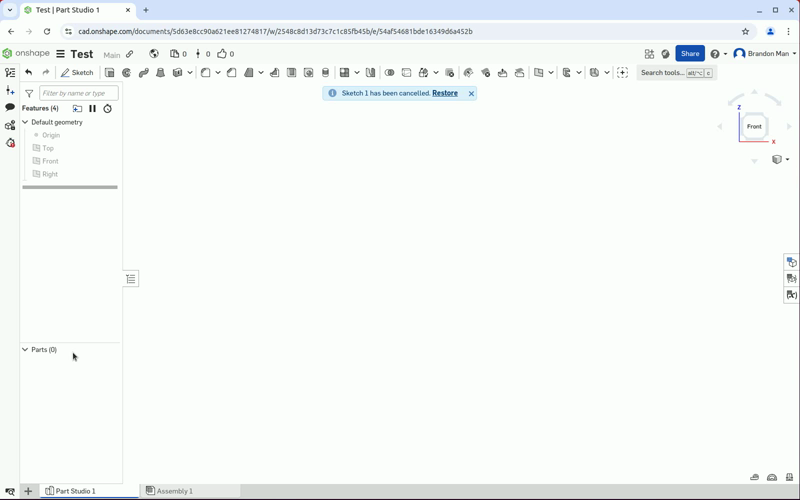
key(shift+y)
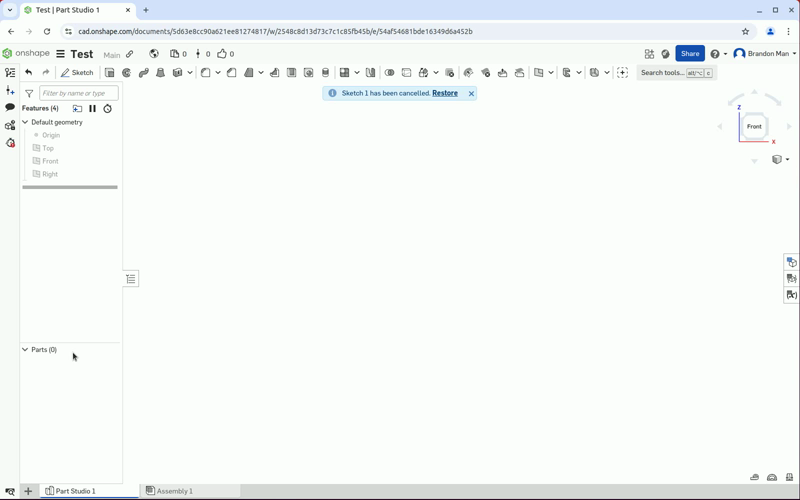
key(shift+s)
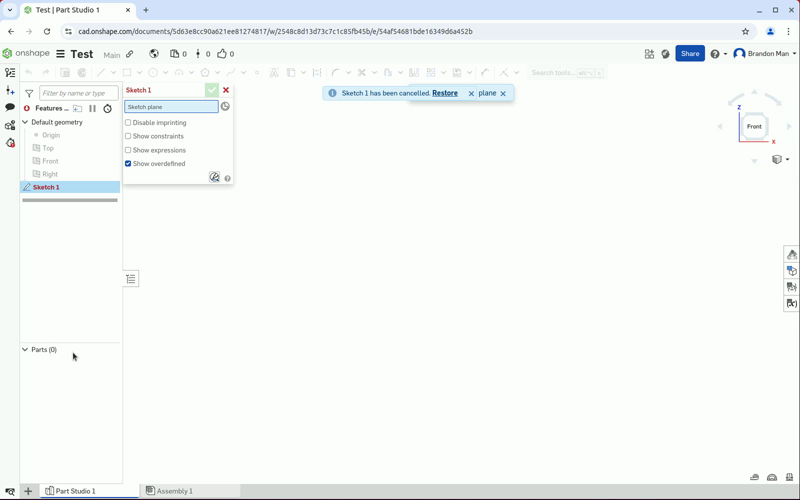
mouse_move(73, 163)
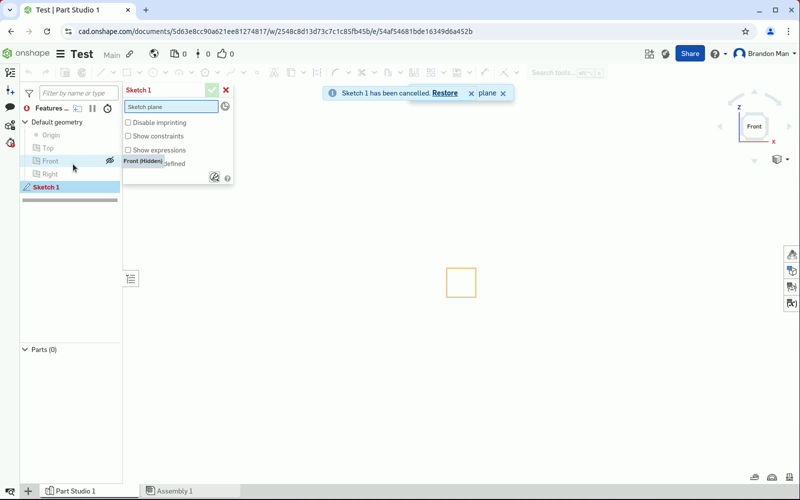
click(73, 163)
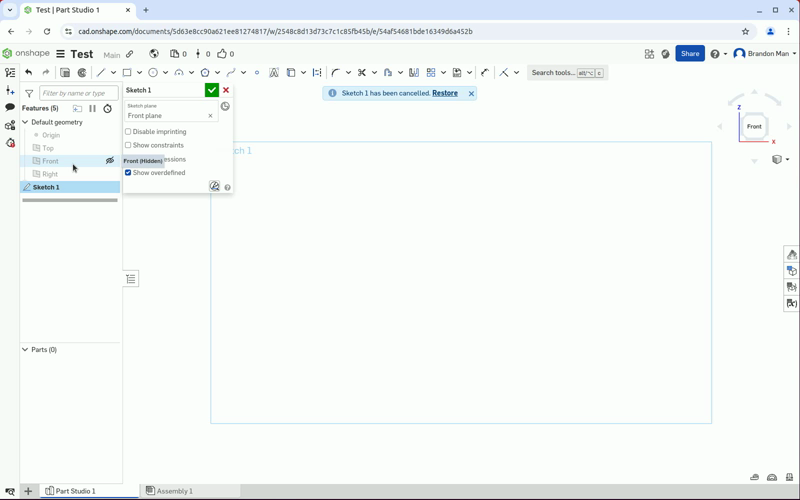
mouse_move(73, 352)
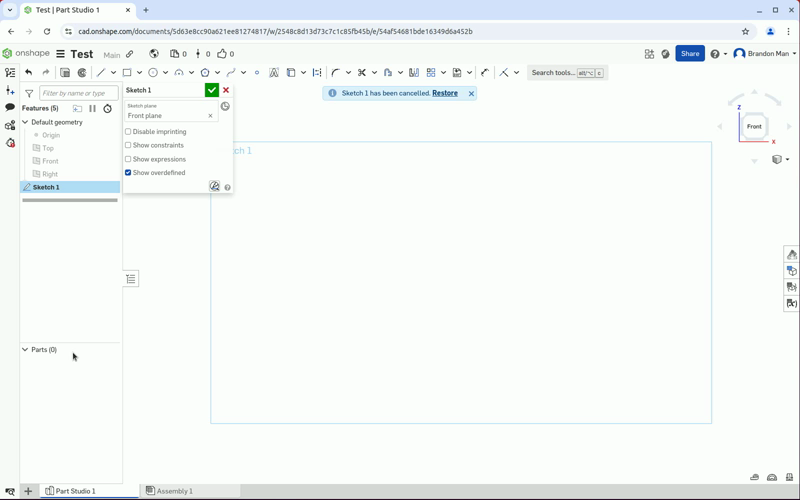
key(y)
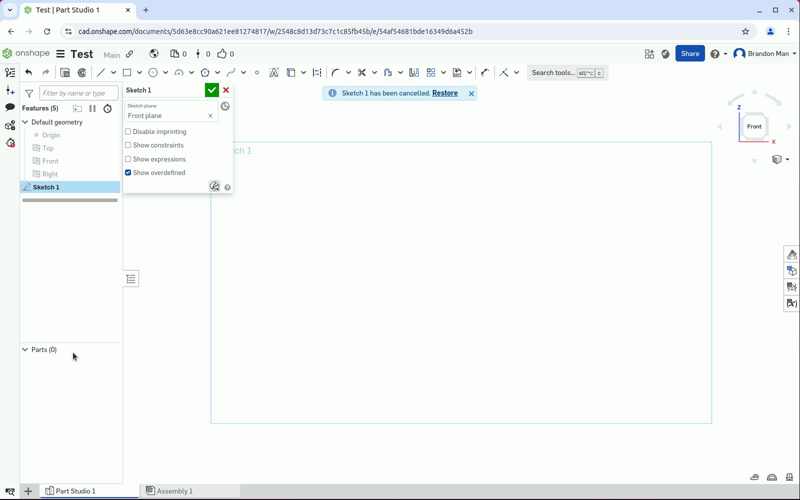
key(l)
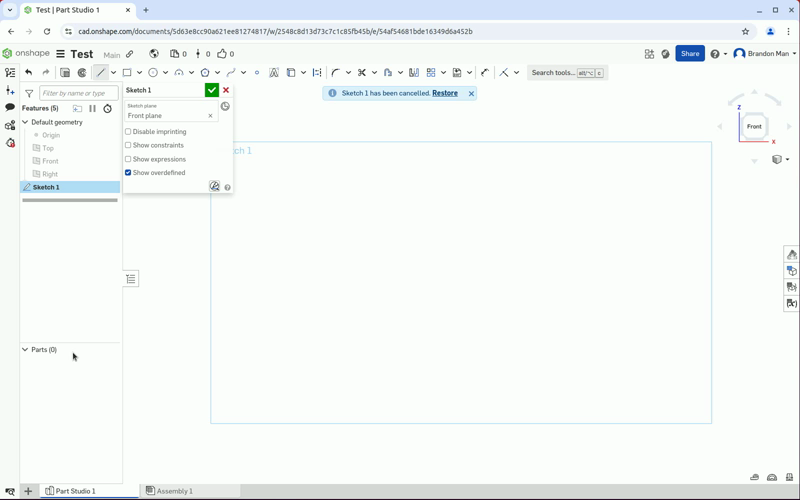
key_down(shift)
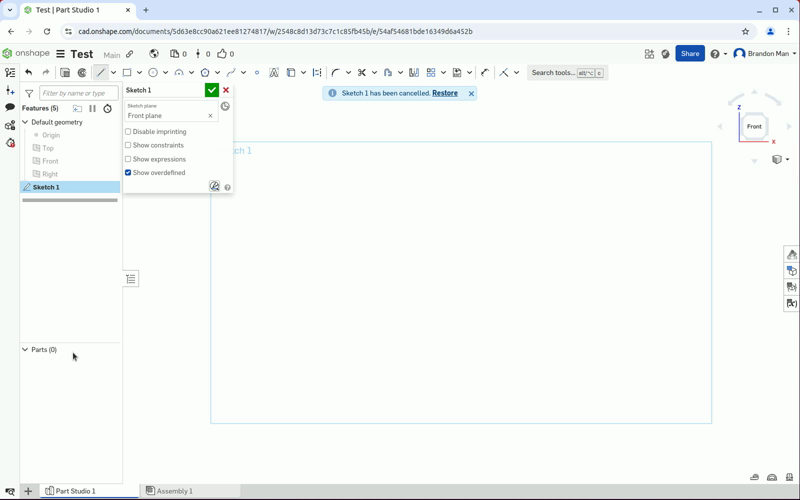
mouse_move(348, 271)
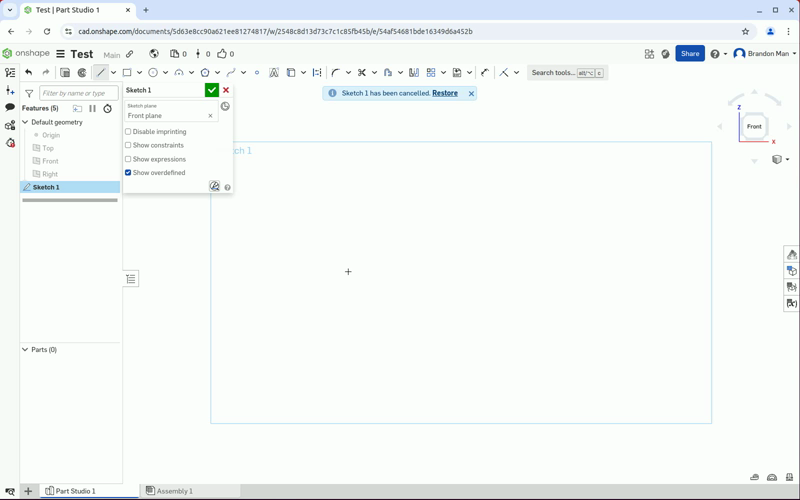
click(348, 271)
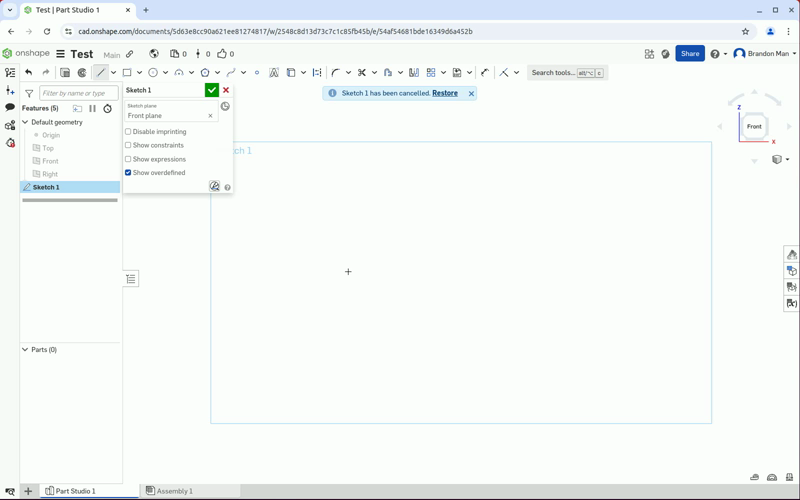
key_up(shift)
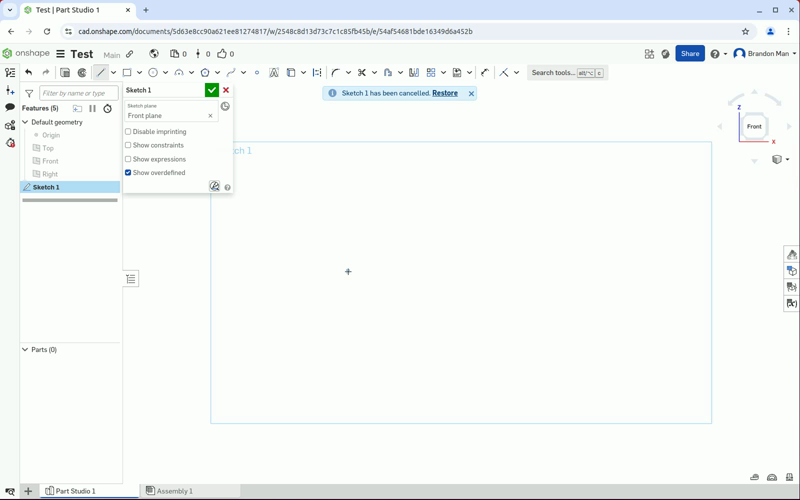
key_down(shift)
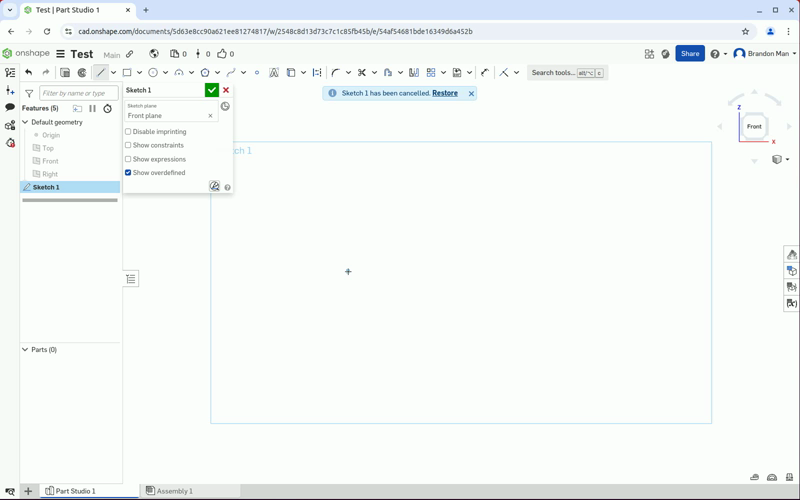
mouse_move(436, 271)
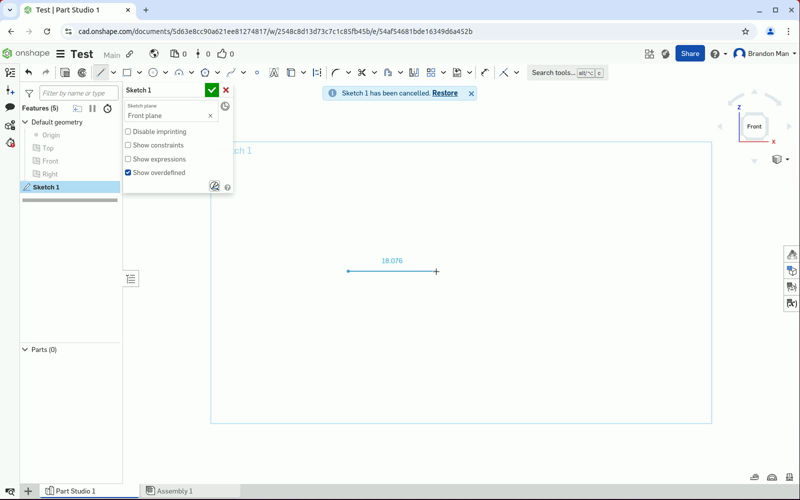
click(436, 271)
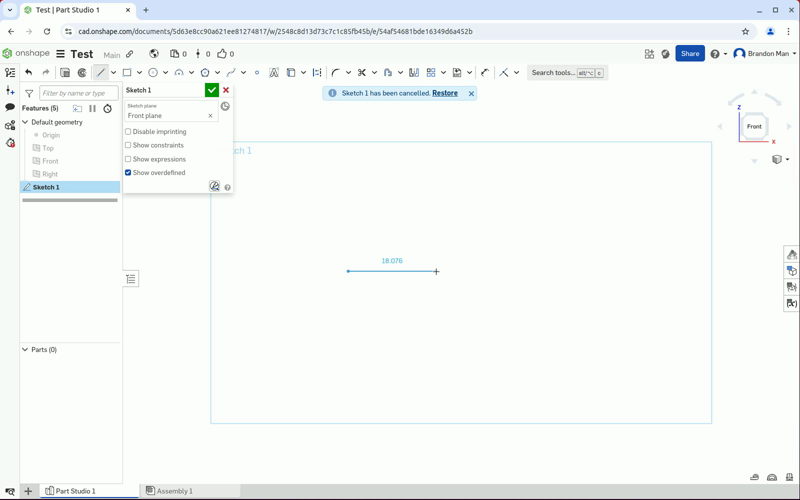
key_up(shift)
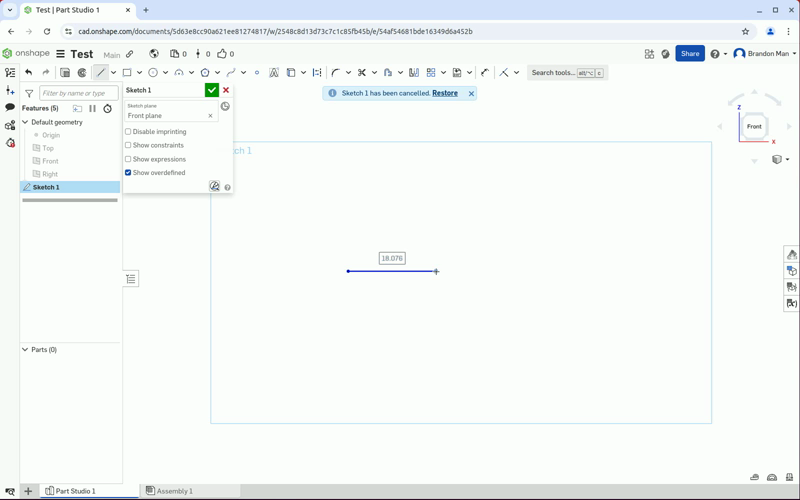
key_down(shift)
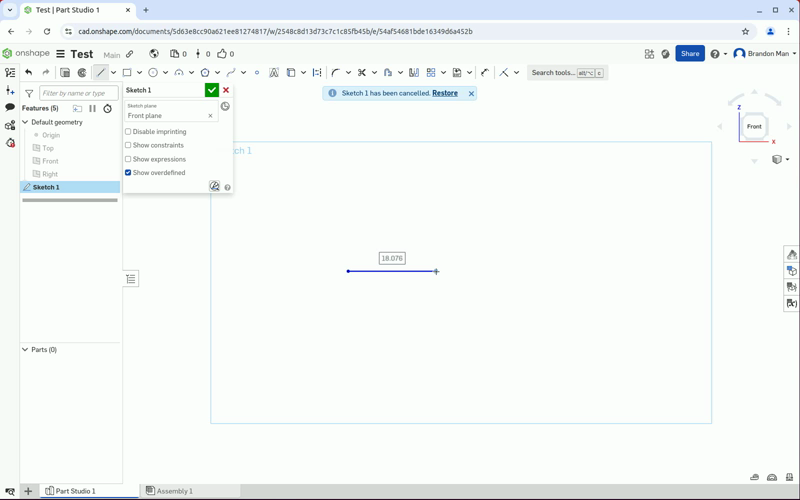
mouse_move(436, 183)
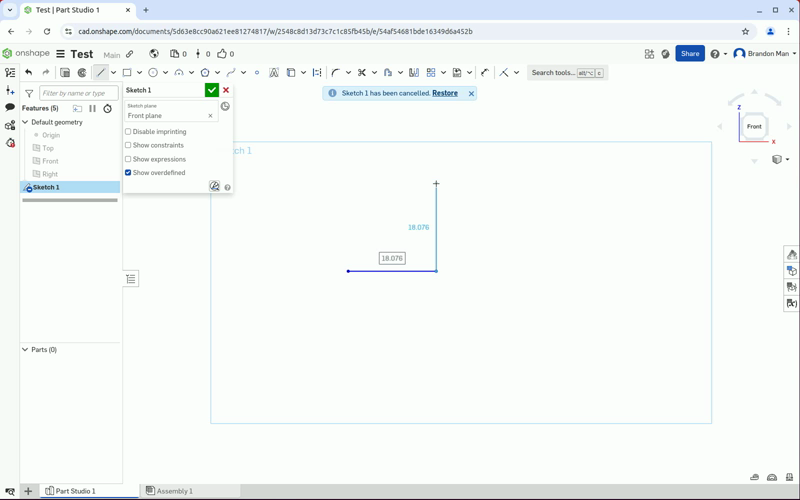
click(436, 183)
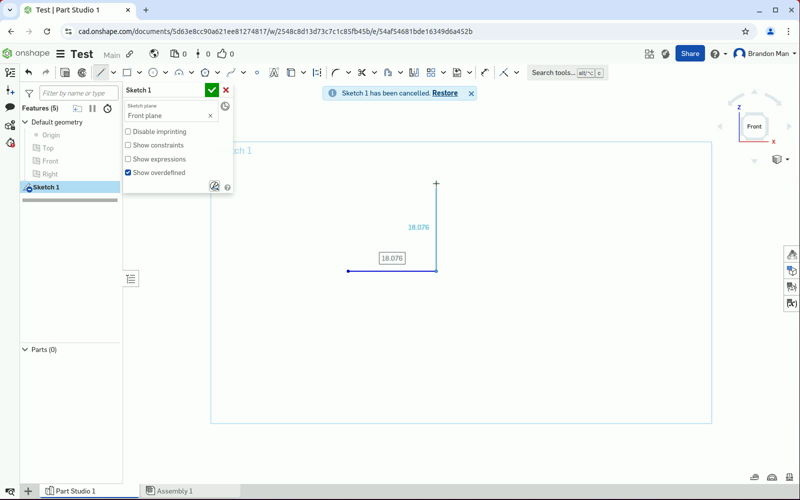
key_up(shift)
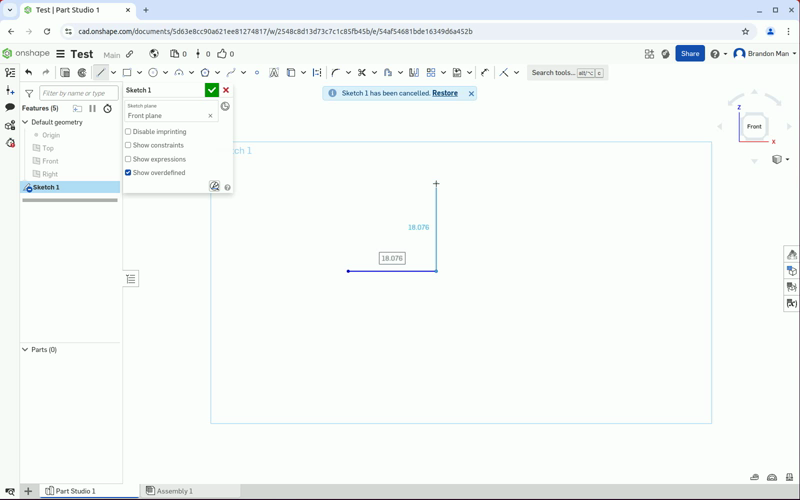
key_down(shift)
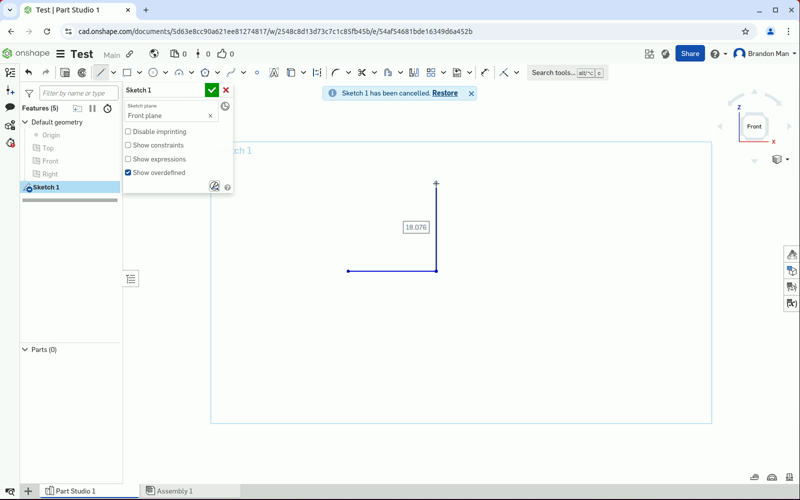
mouse_move(348, 183)
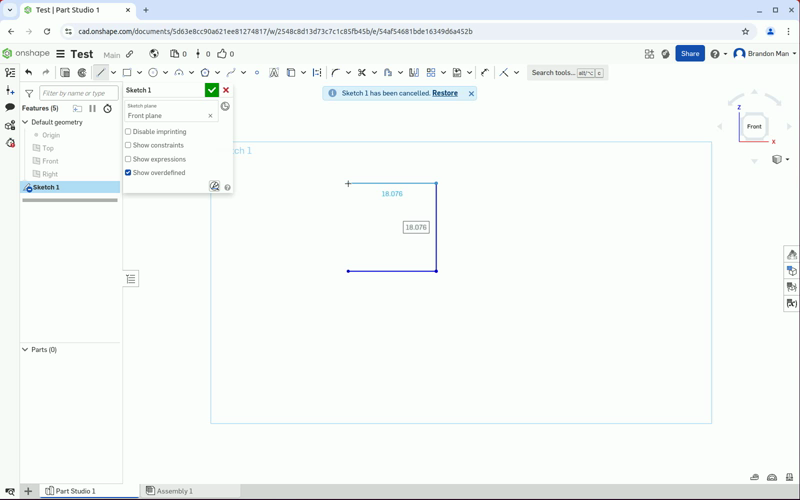
click(348, 183)
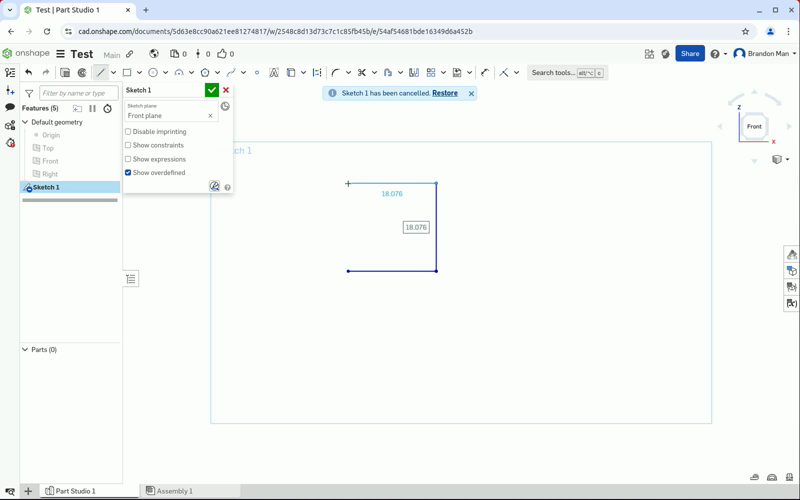
key_up(shift)
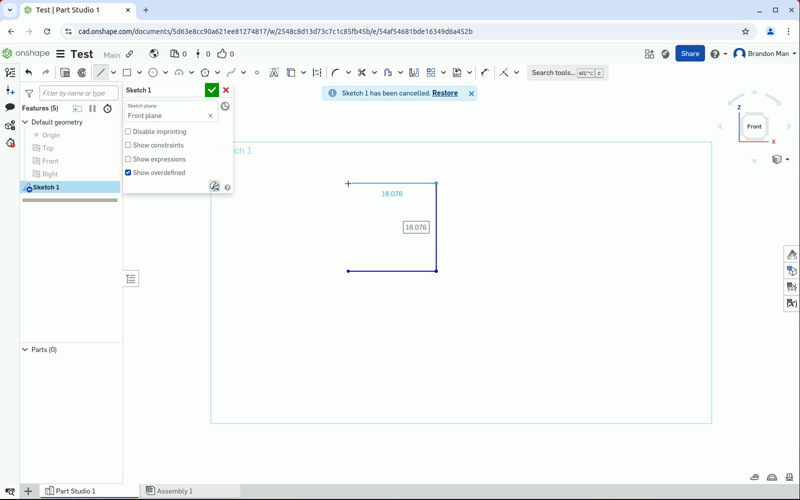
key_down(shift)
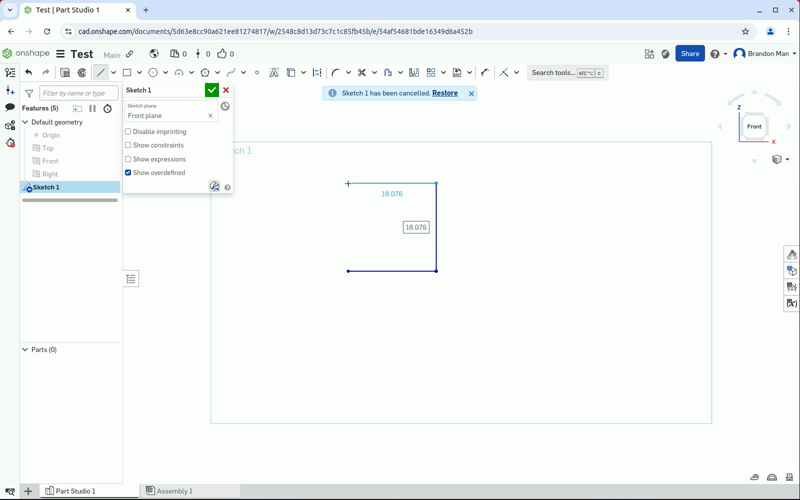
mouse_move(348, 271)
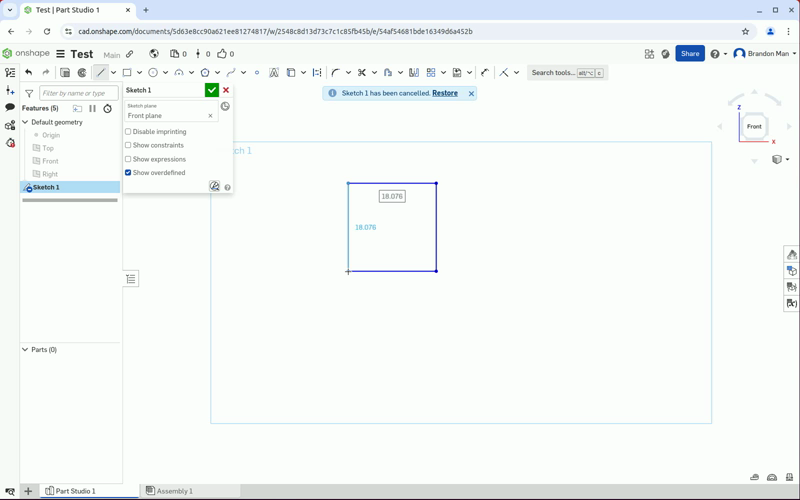
key_up(shift)
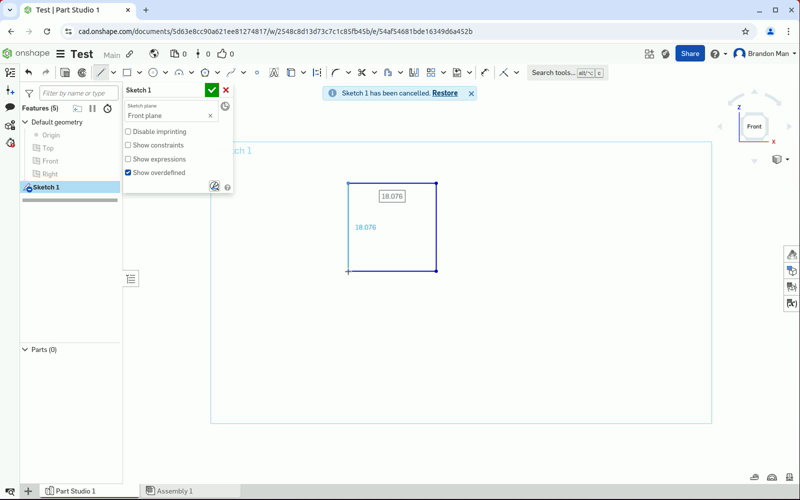
click(348, 271)
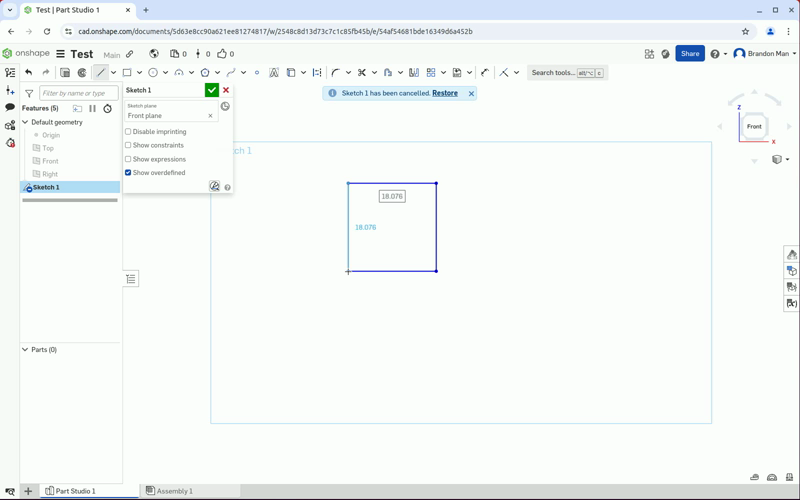
key(esc)
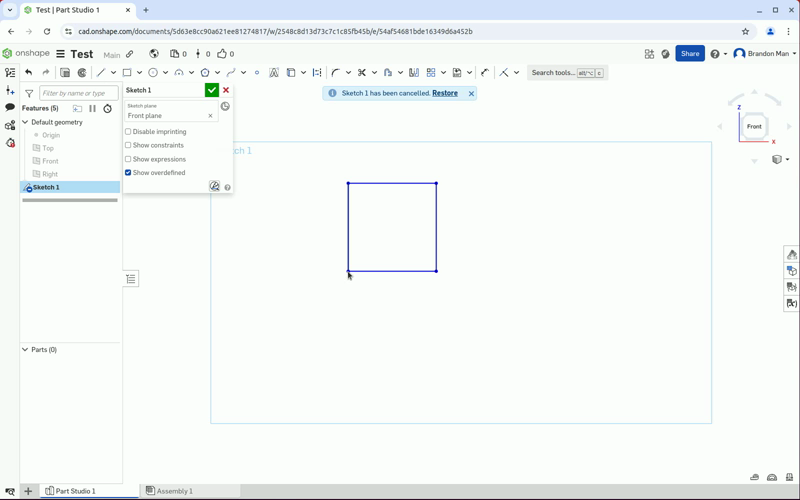
mouse_move(394, 246)
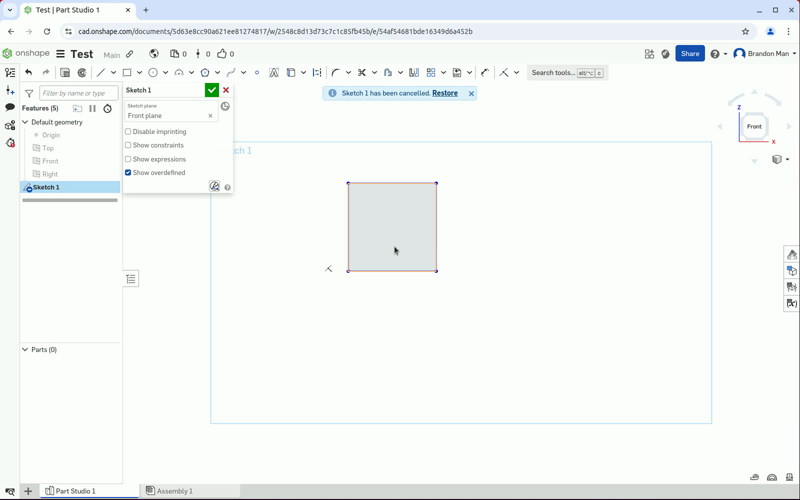
click(394, 246)
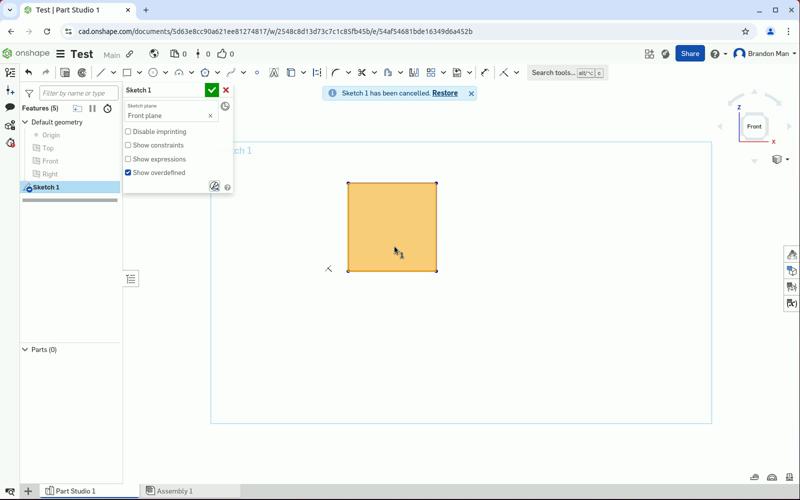
mouse_move(73, 352)
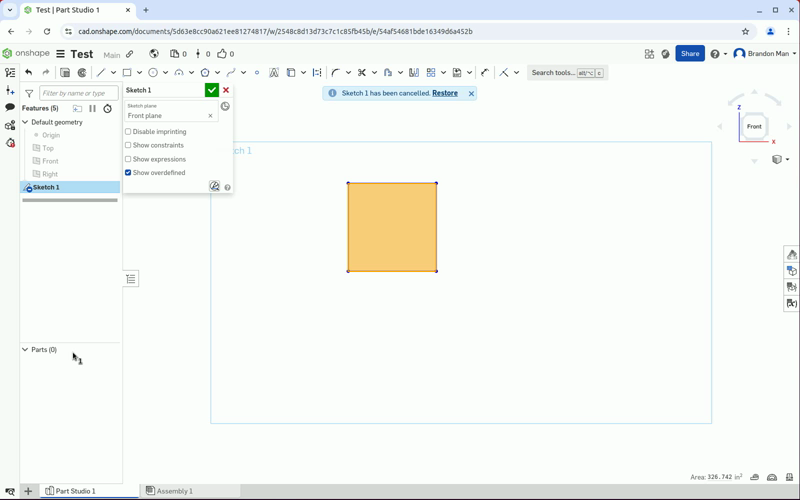
key(shift+y)
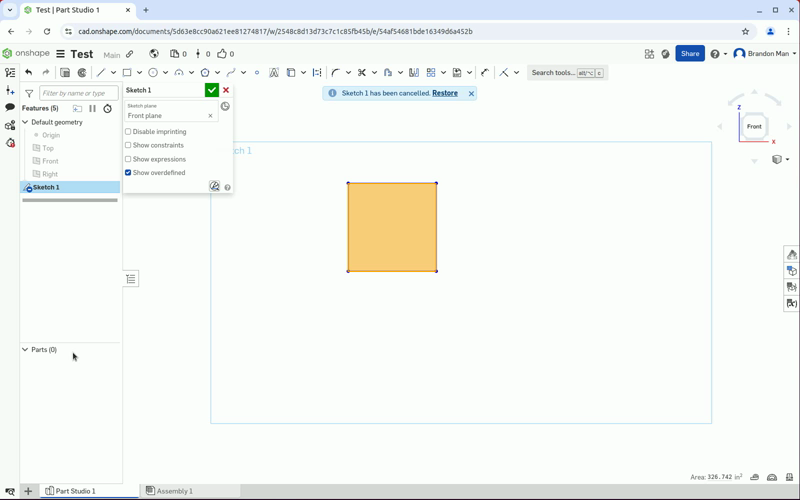
key(shift+e)
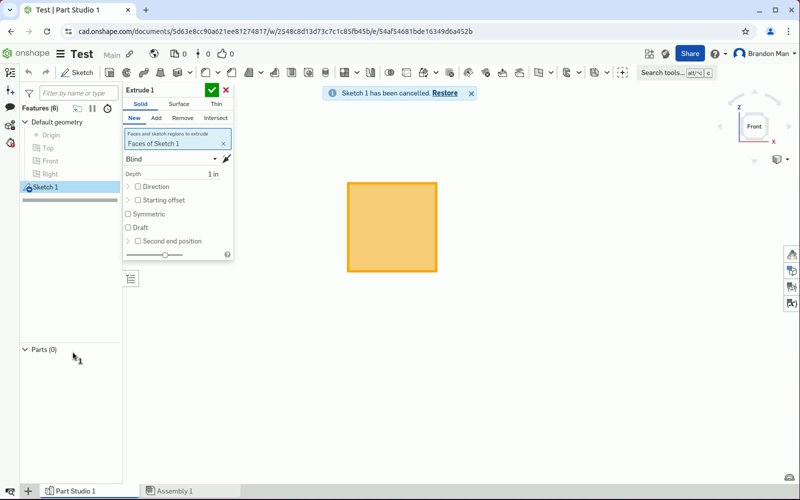
mouse_move(143, 106)
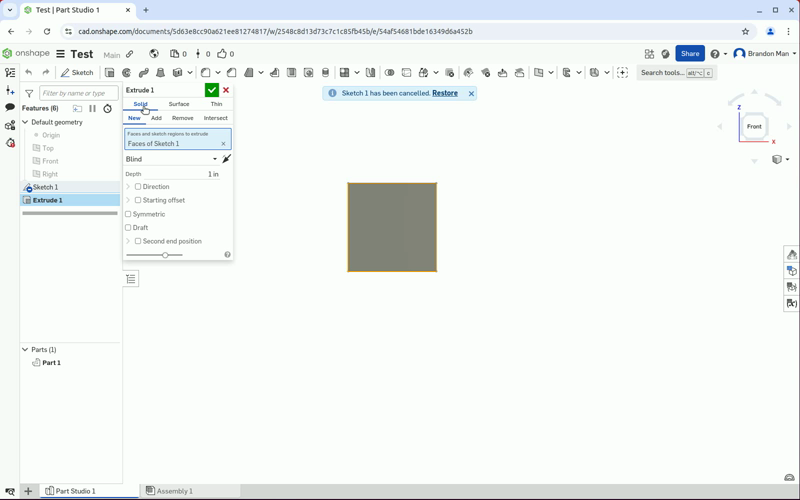
click(143, 106)
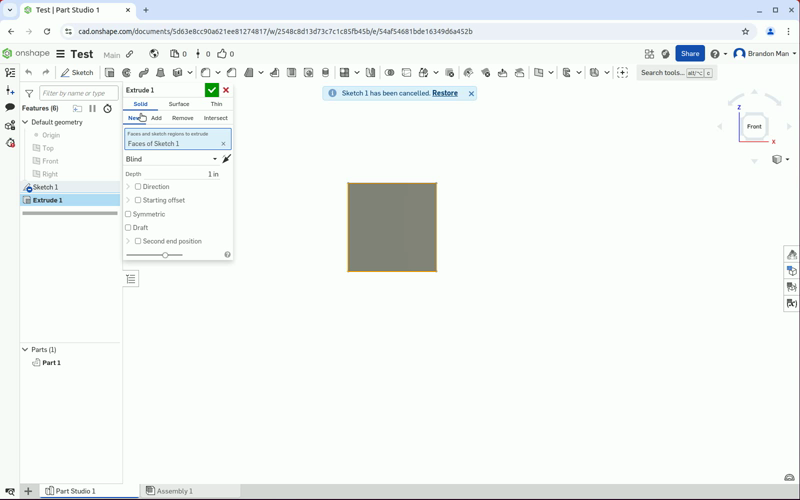
mouse_move(137, 120)
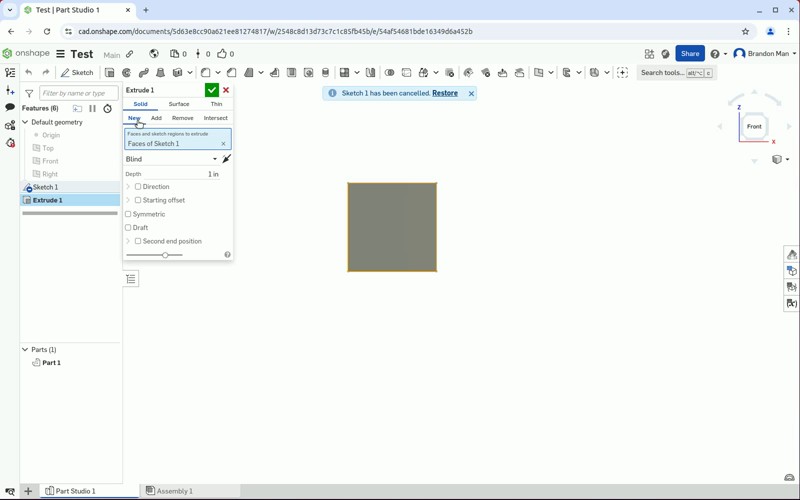
click(137, 120)
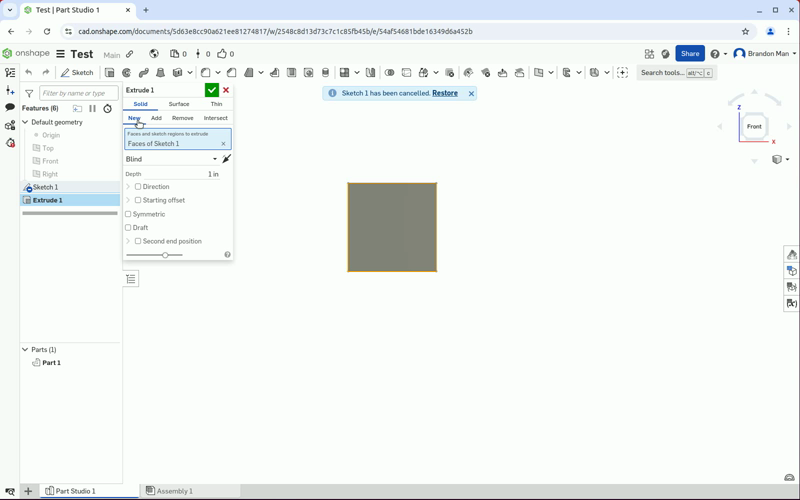
key(tab, 4)
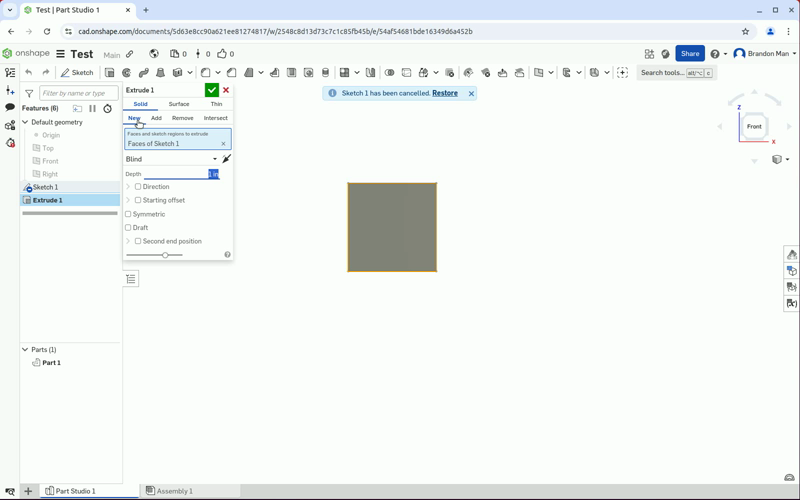
text(0.963)
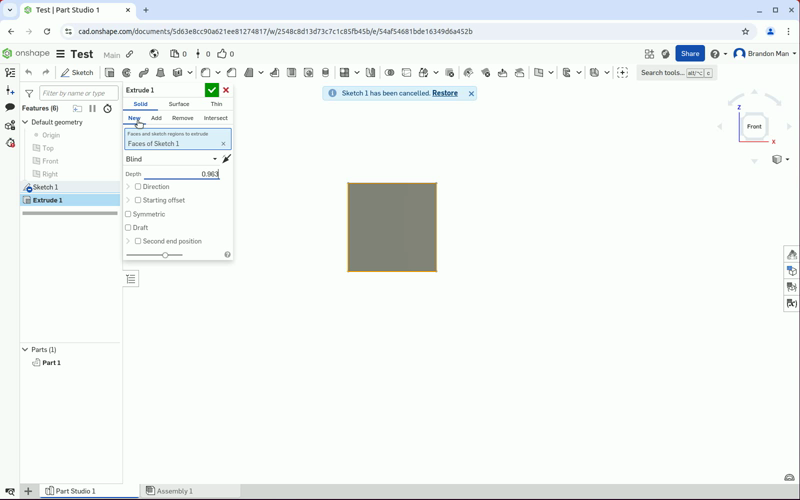
key(enter)
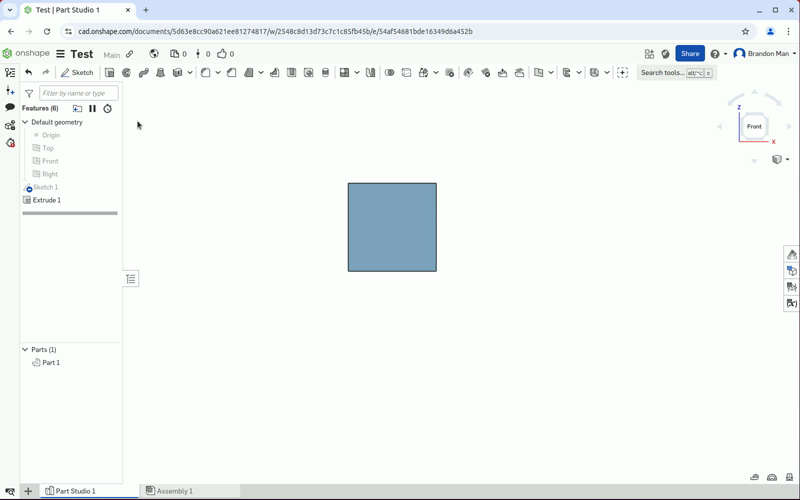
key(shift+h)
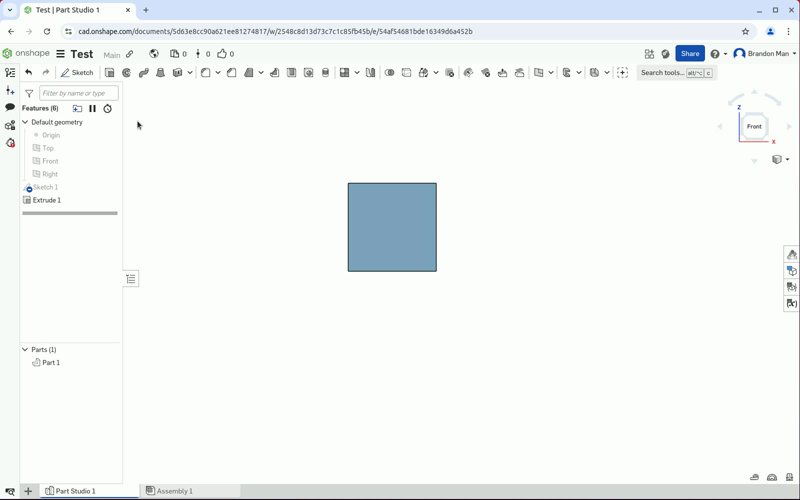
key(shift+h)
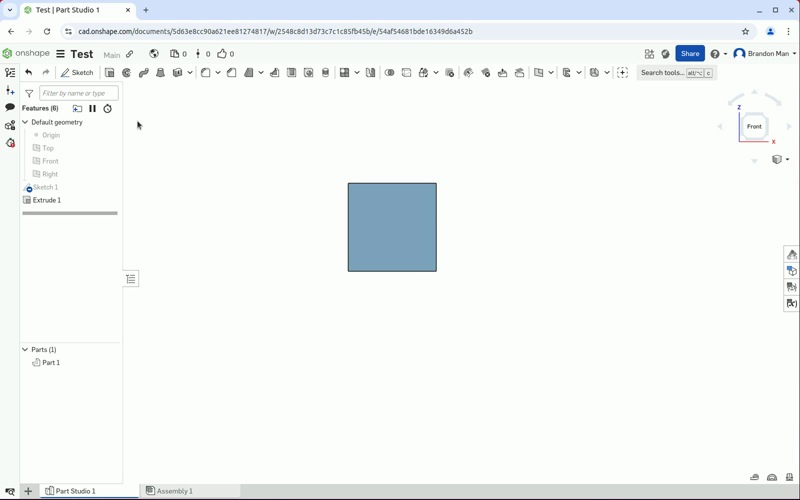
mouse_move(73, 189)
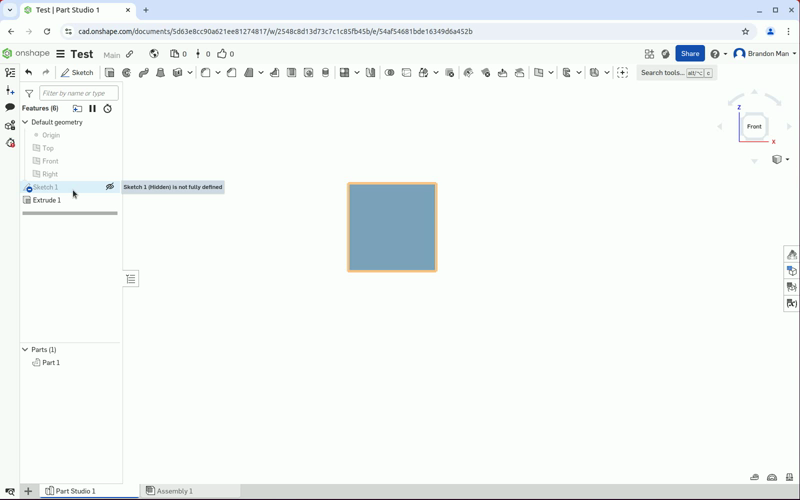
click(73, 189)
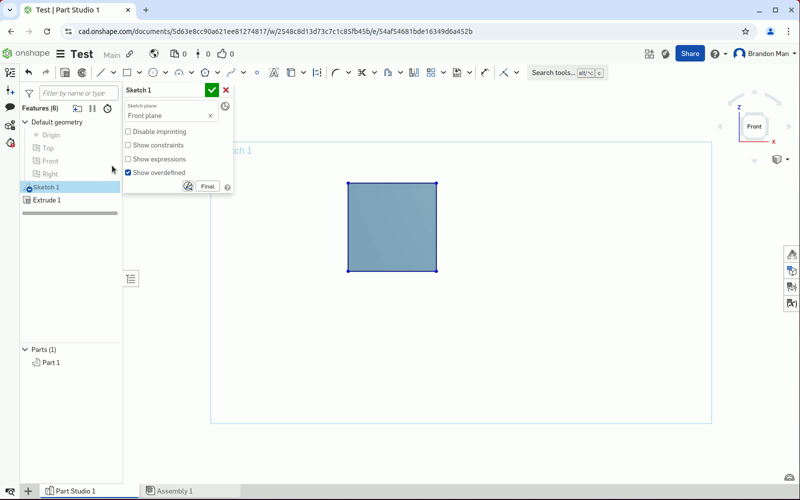
mouse_move(229, 92)
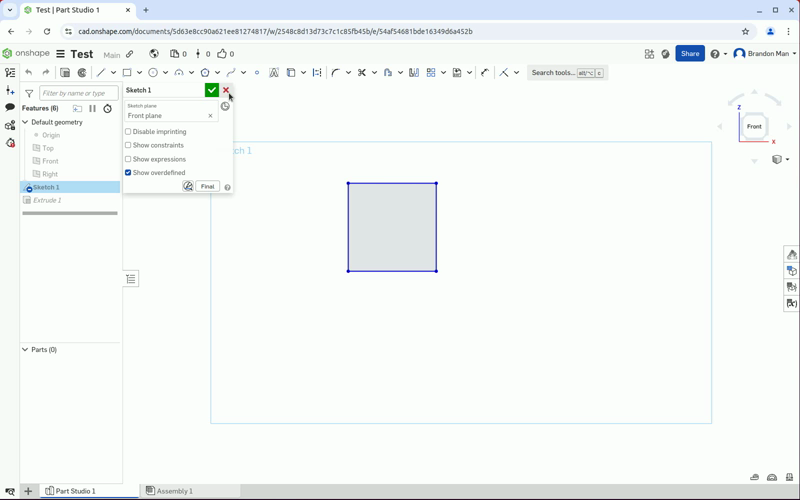
click(229, 92)
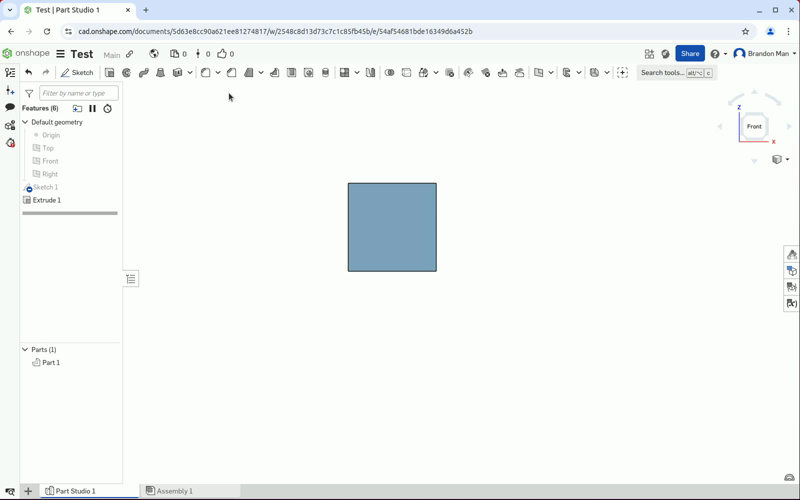
mouse_move(541, 75)
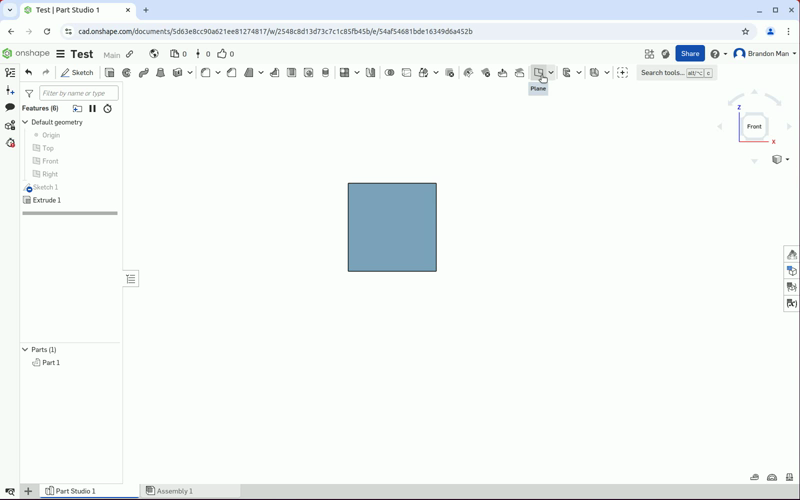
click(541, 75)
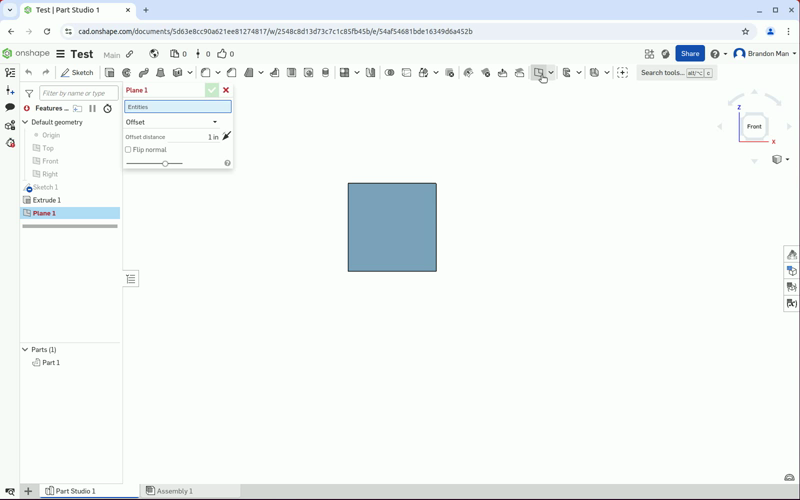
mouse_move(73, 163)
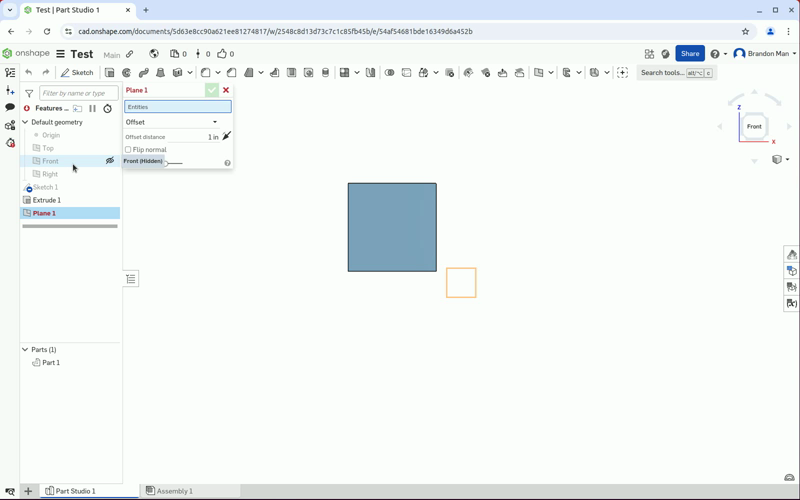
click(73, 163)
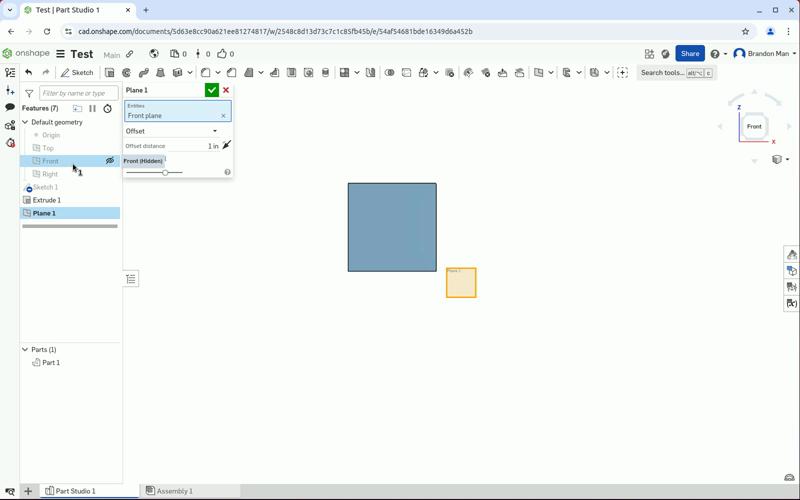
key(tab, 2)
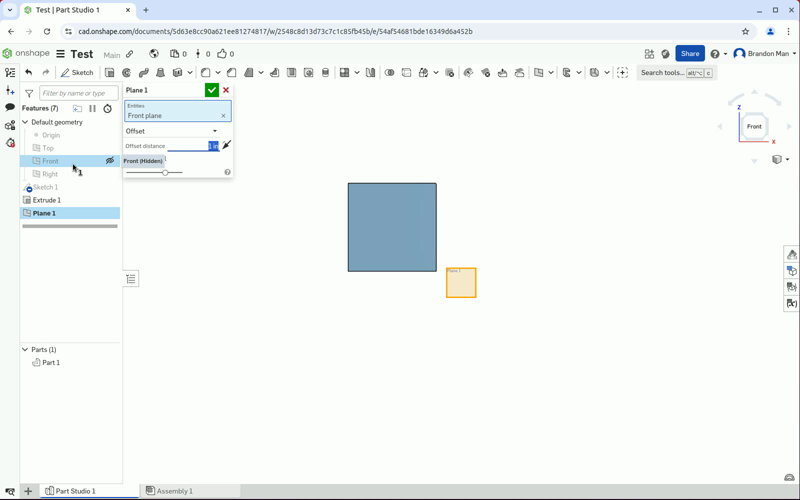
text(0.955)
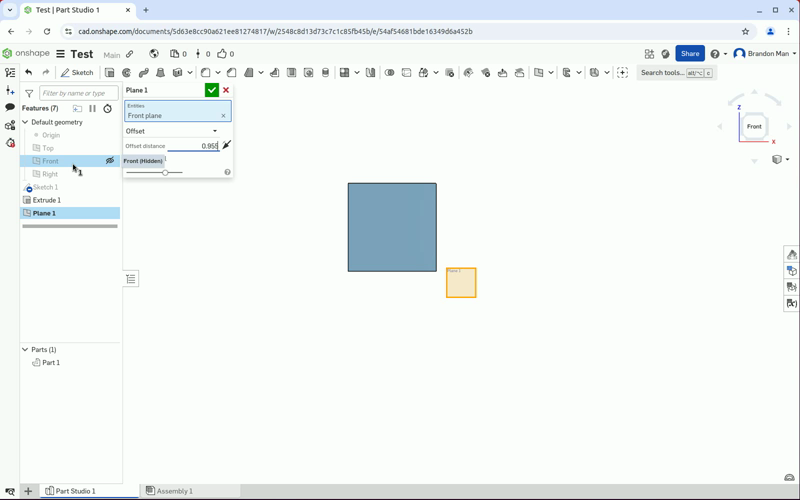
key(enter, 2)
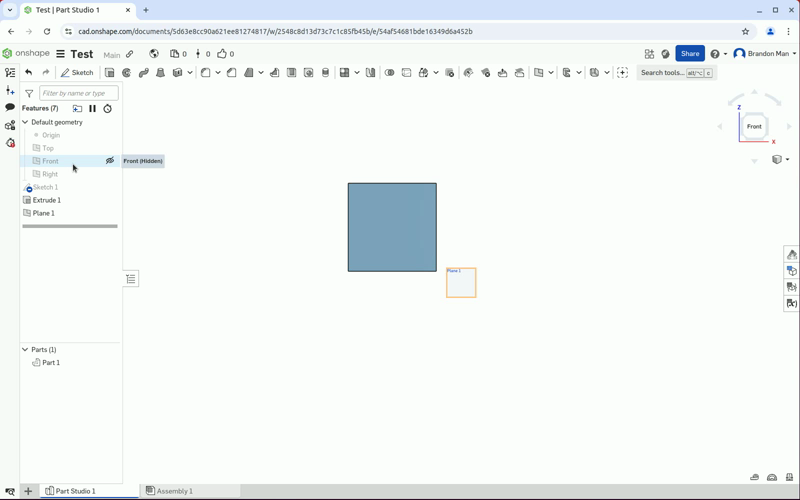
key(shift+s)
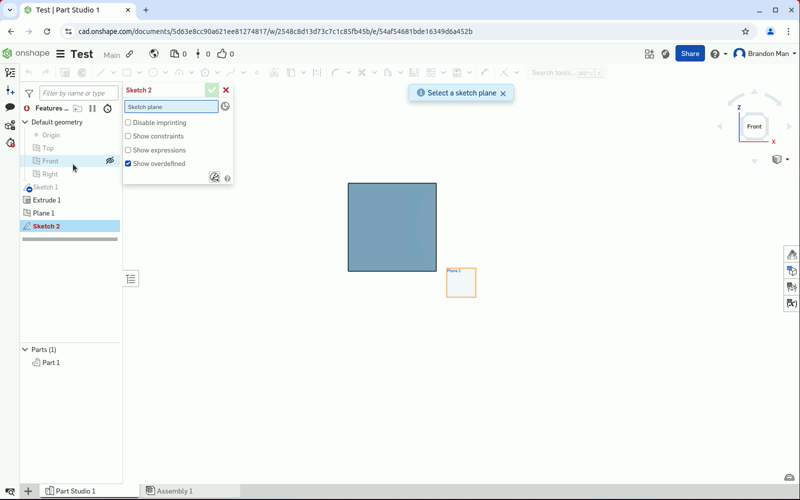
mouse_move(73, 215)
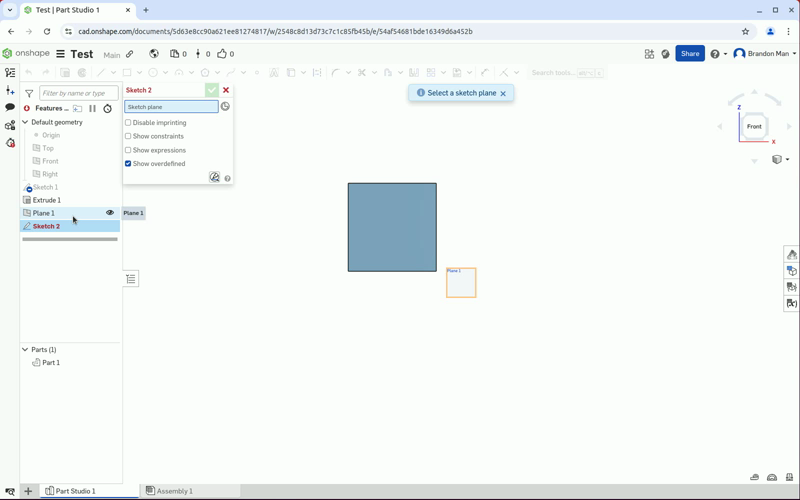
click(73, 215)
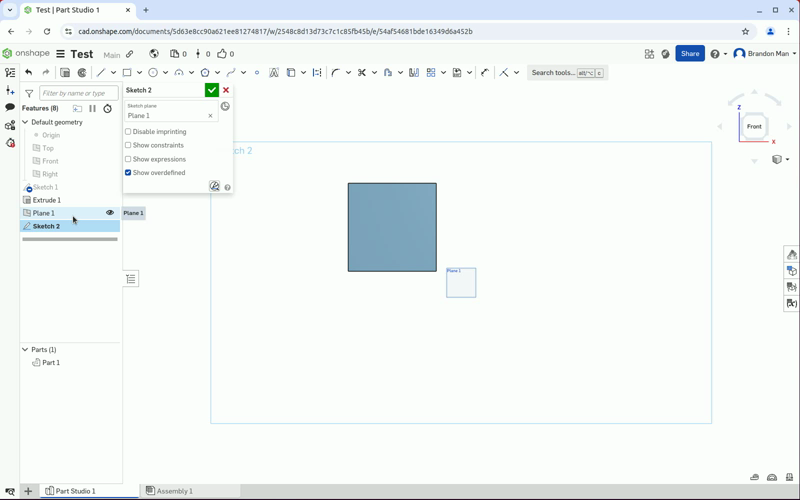
mouse_move(73, 352)
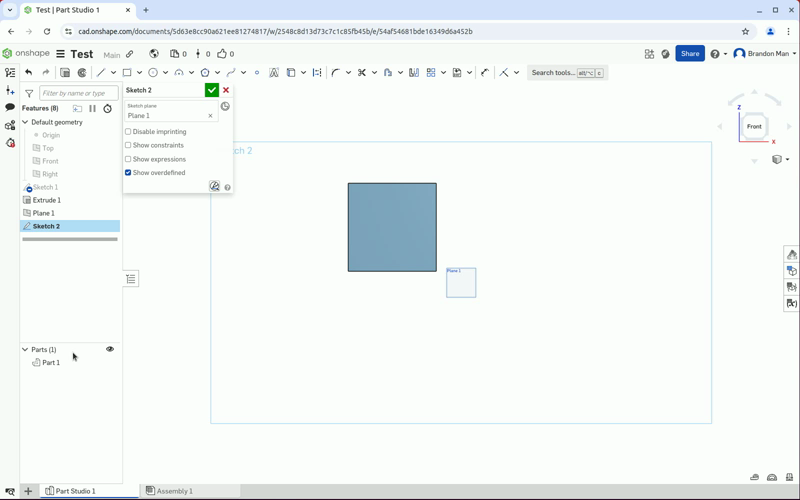
key(y)
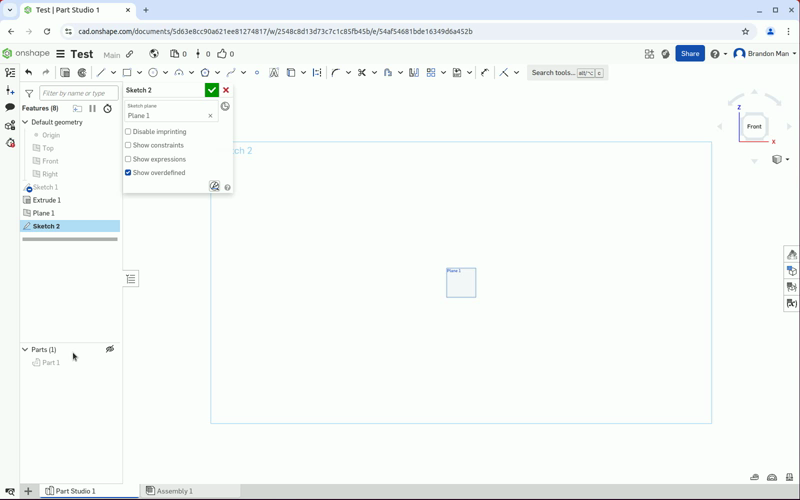
key(l)
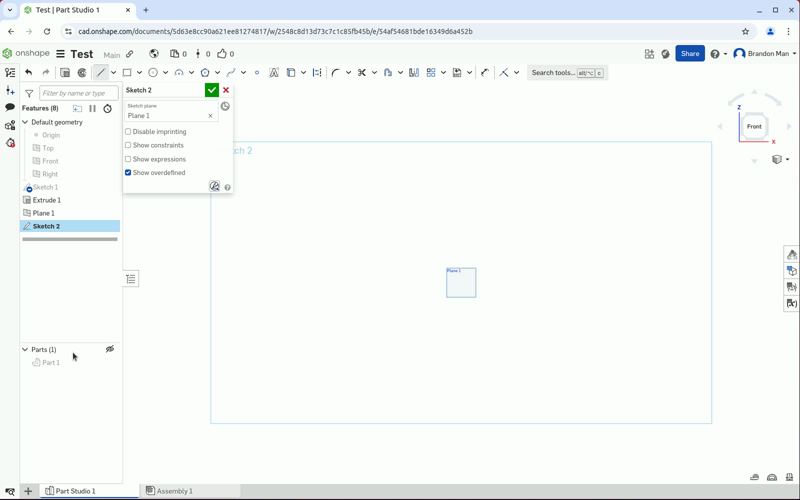
key_down(shift)
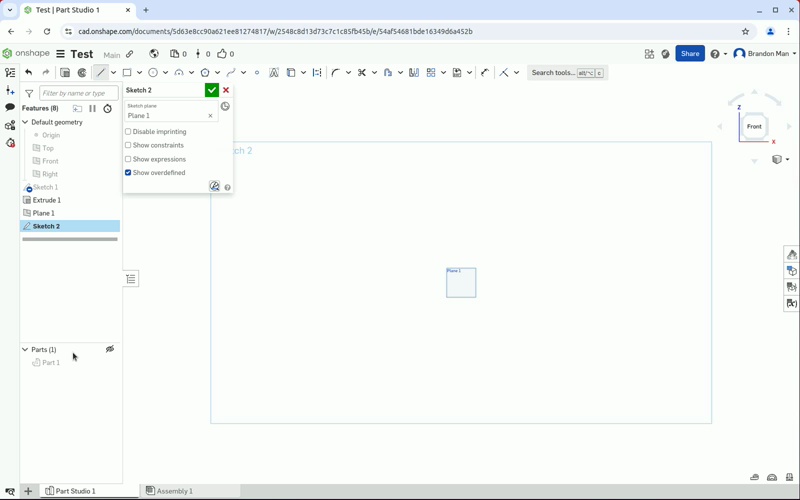
mouse_move(348, 258)
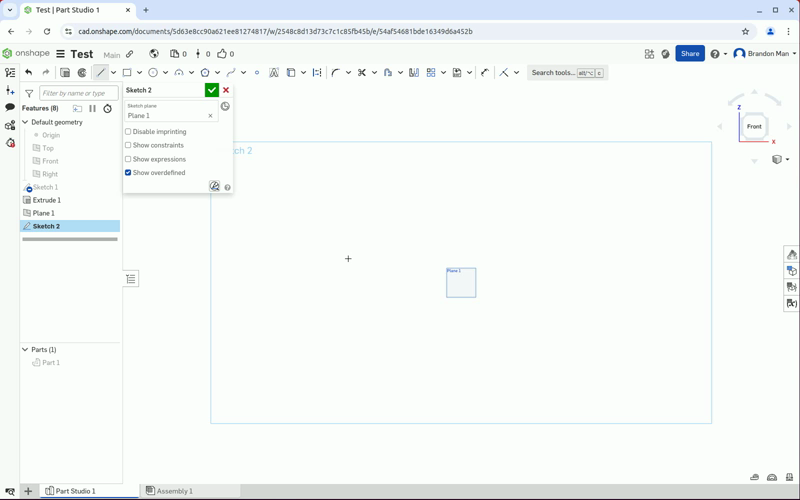
click(348, 258)
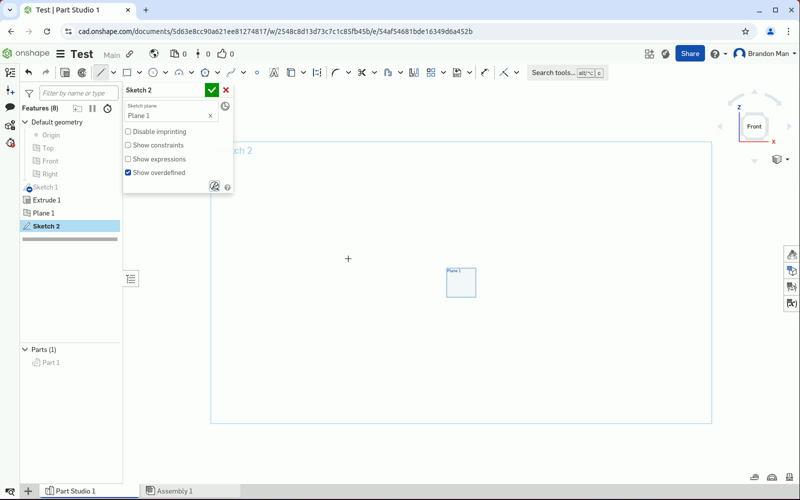
key_up(shift)
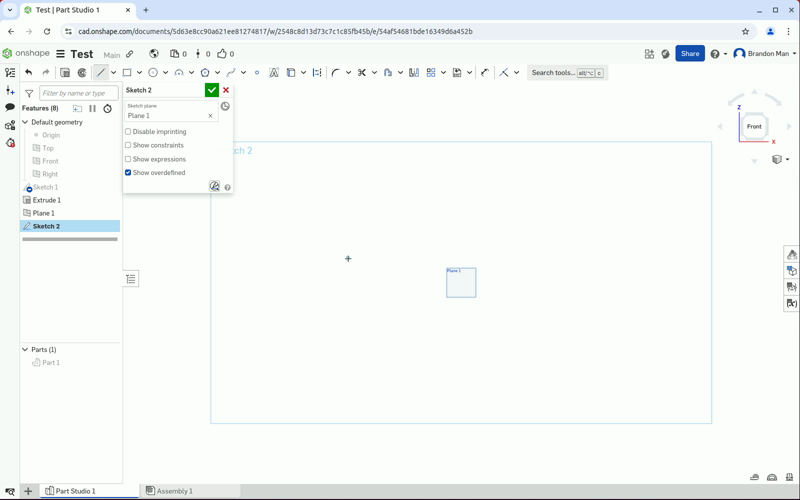
key_down(shift)
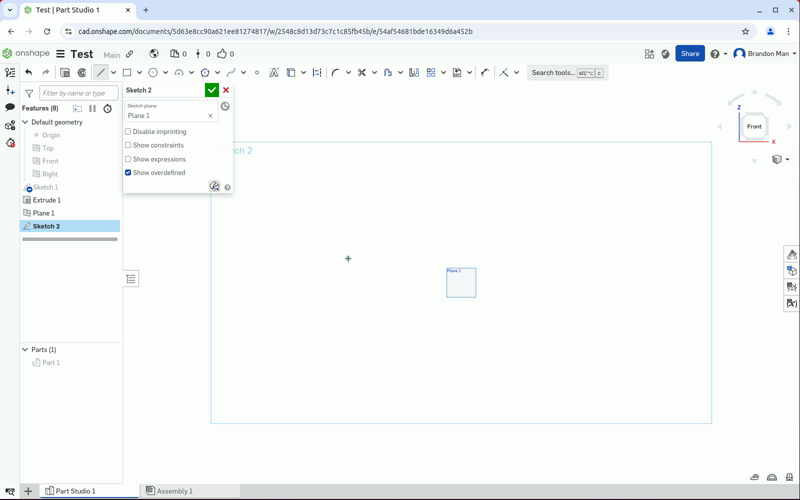
mouse_move(378, 258)
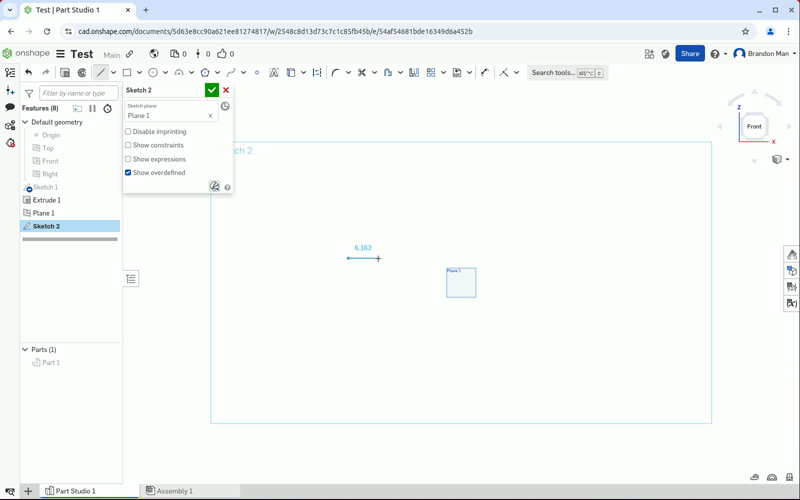
mouse_move(353, 258)
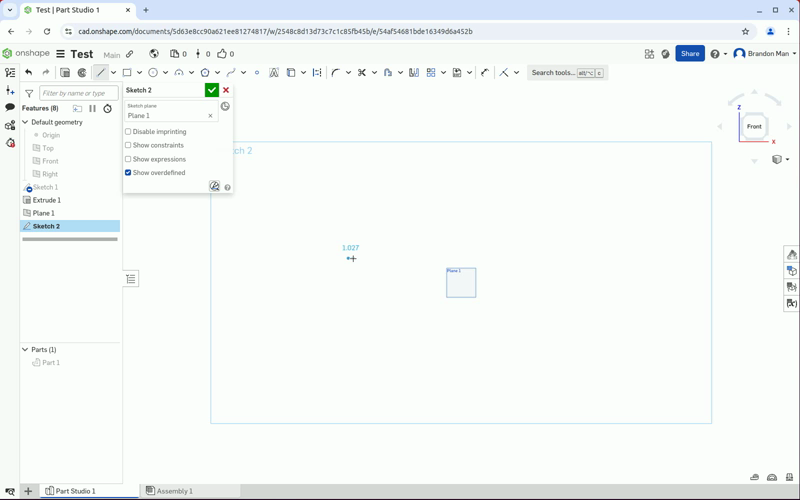
scroll(6)
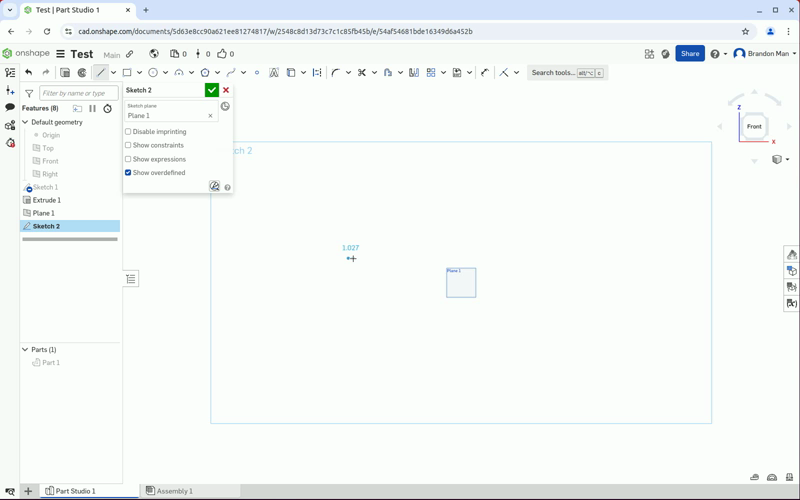
scroll(6)
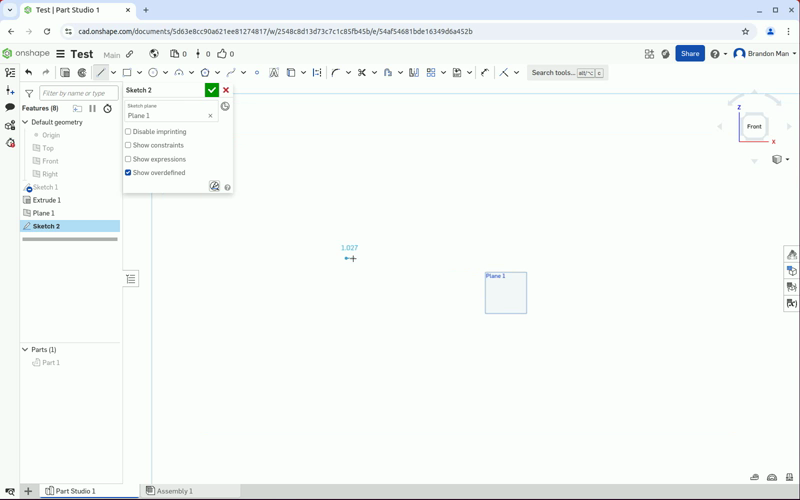
scroll(6)
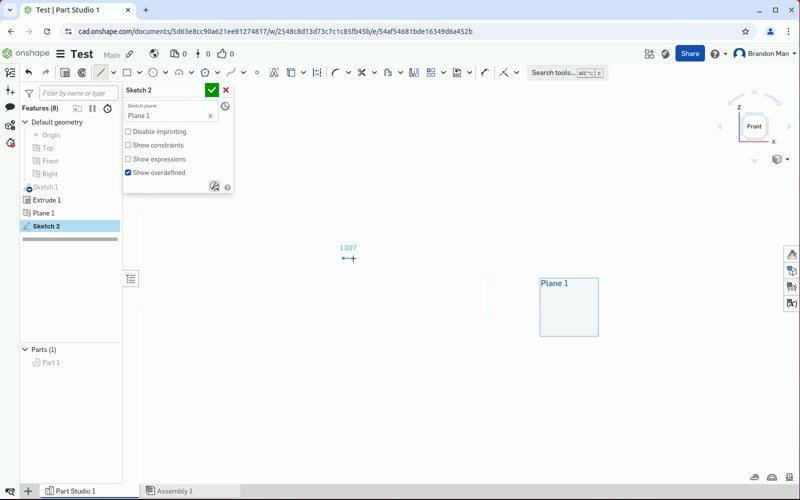
scroll(6)
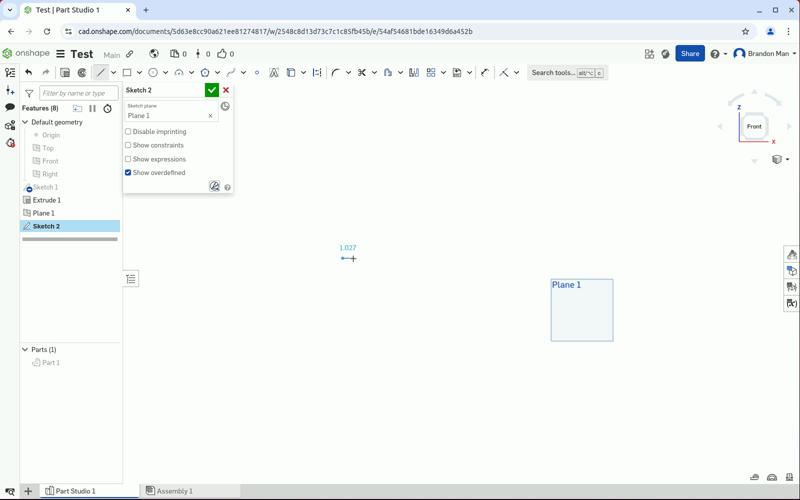
scroll(6)
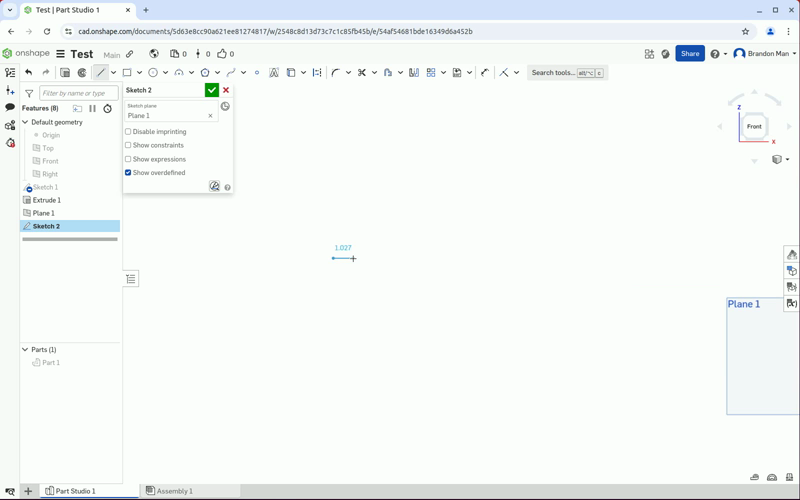
scroll(6)
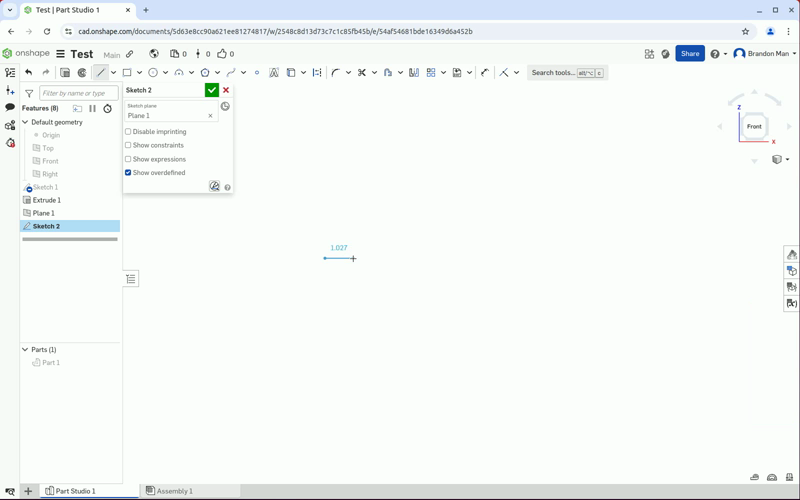
scroll(6)
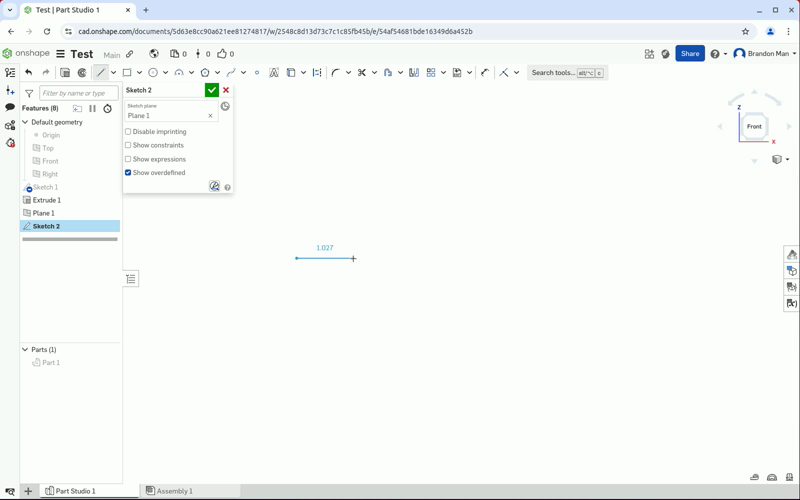
click(353, 258)
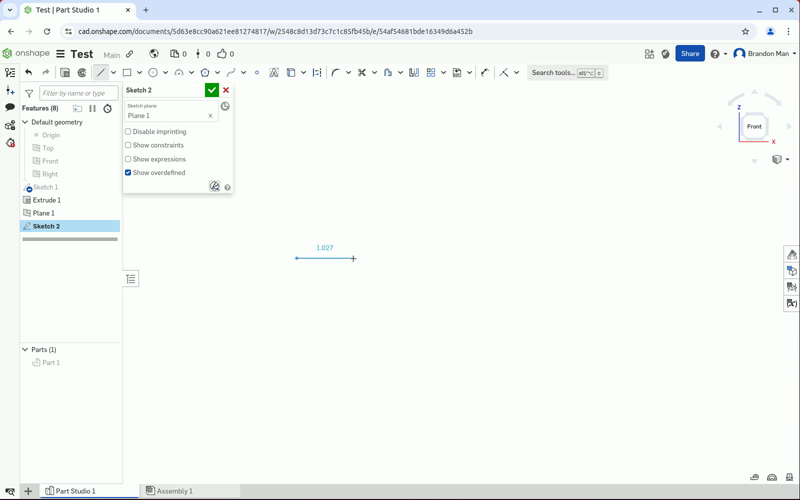
scroll(-6)
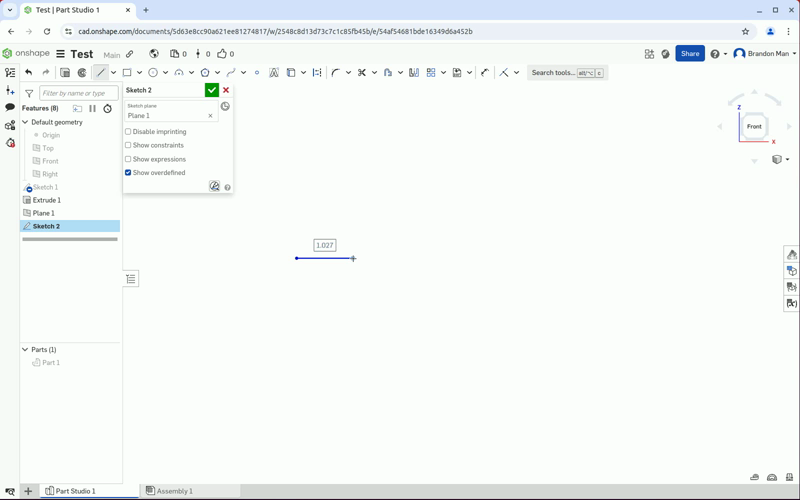
scroll(-6)
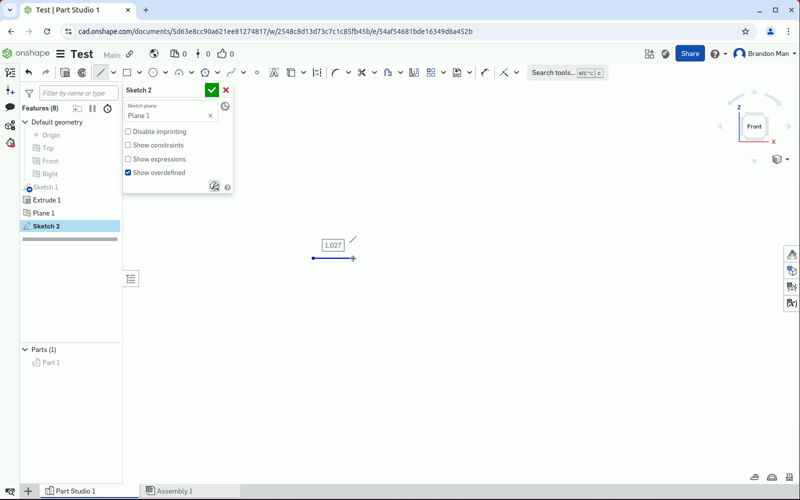
scroll(-6)
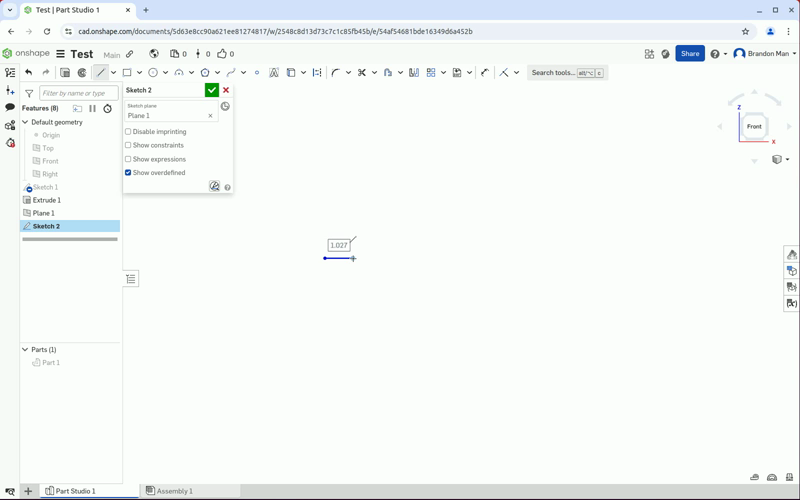
scroll(-6)
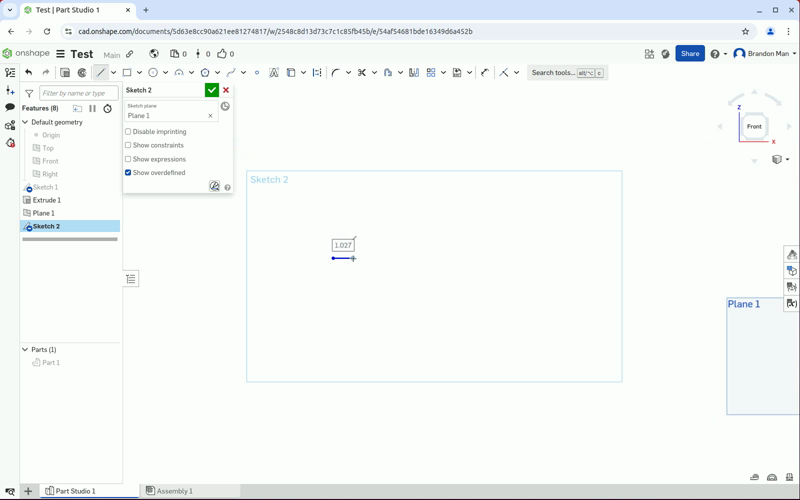
scroll(-6)
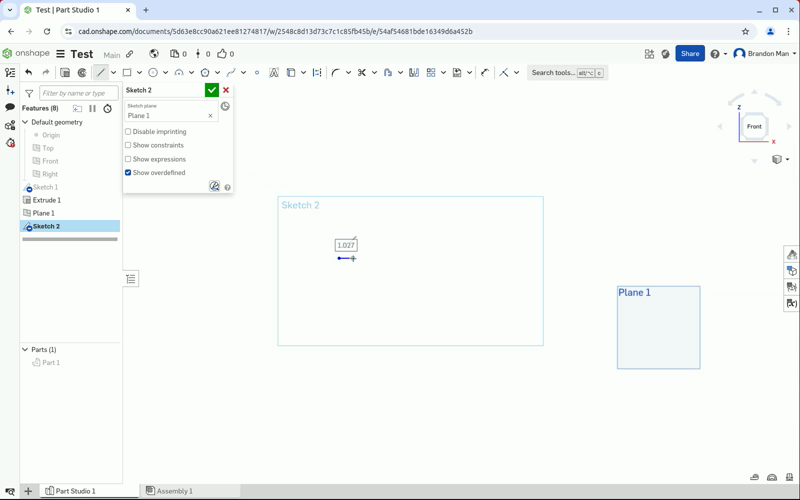
scroll(-6)
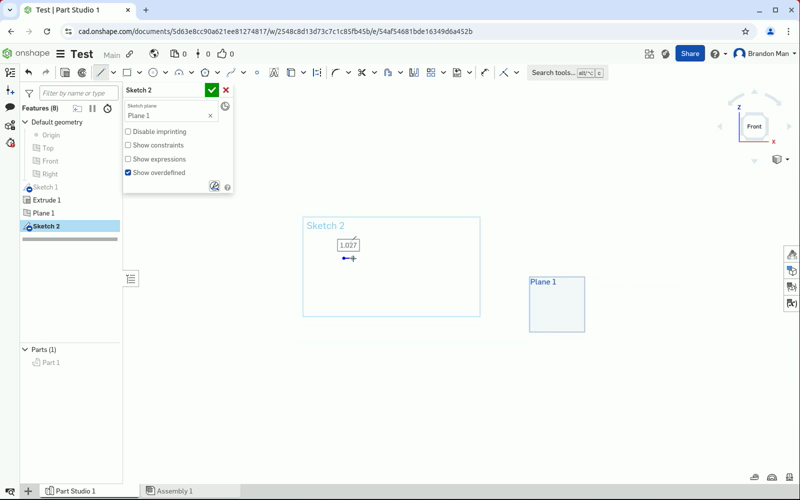
scroll(-6)
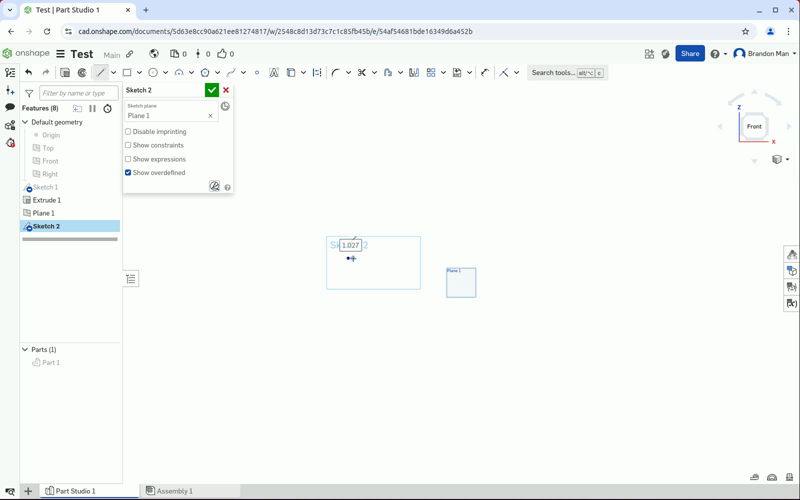
key_up(shift)
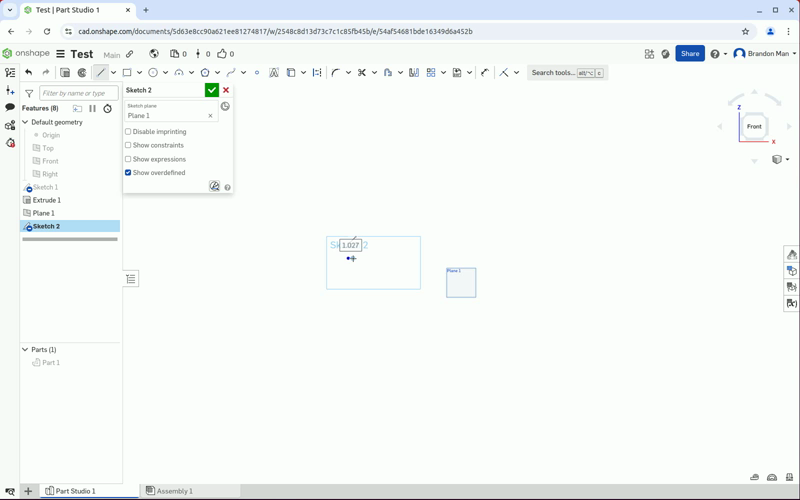
key_down(shift)
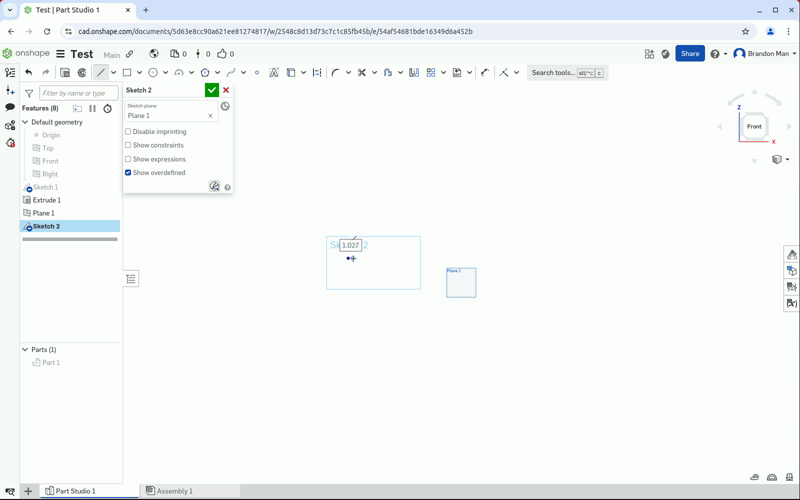
mouse_move(353, 183)
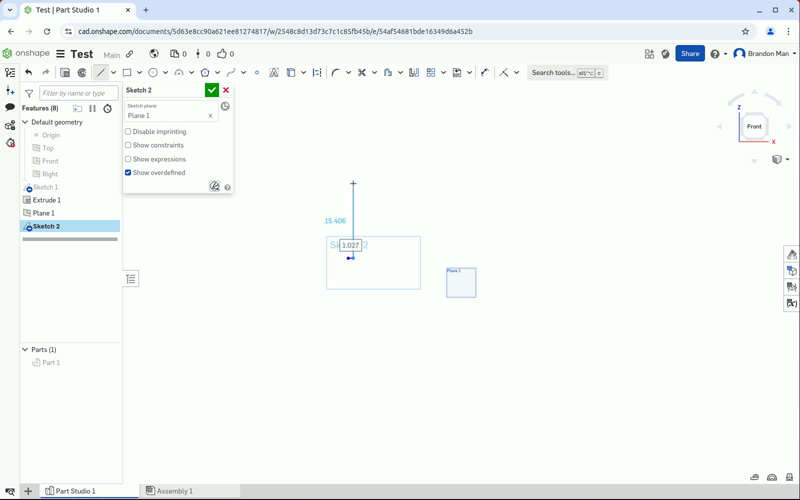
click(353, 183)
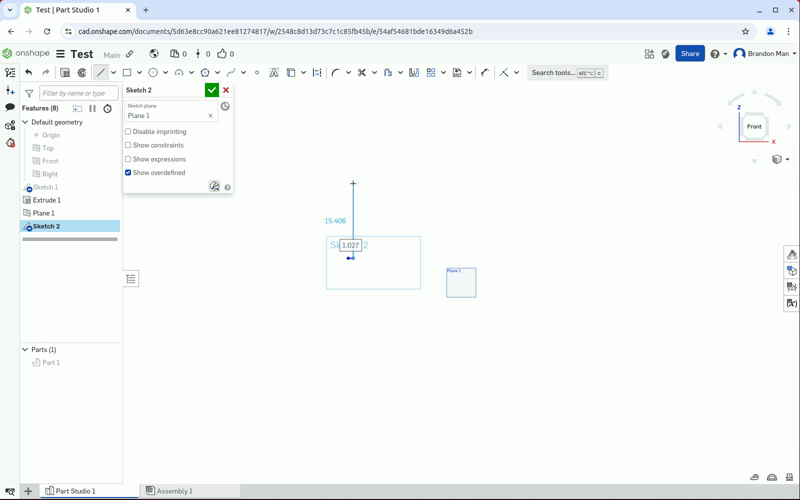
key_up(shift)
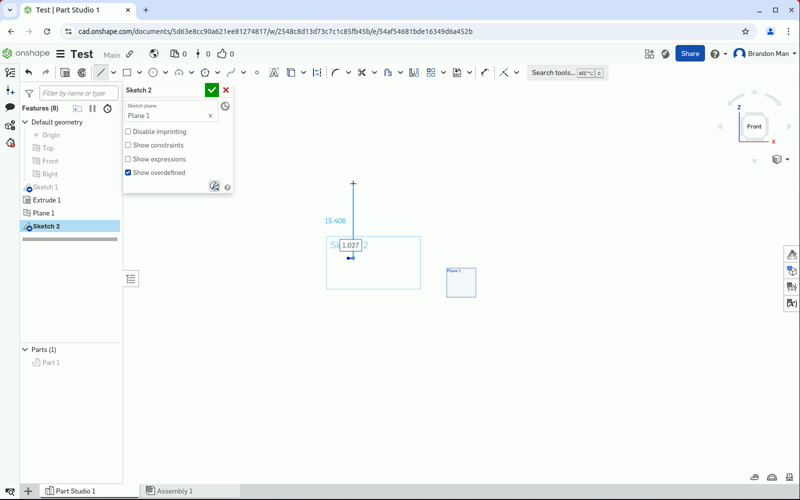
key_down(shift)
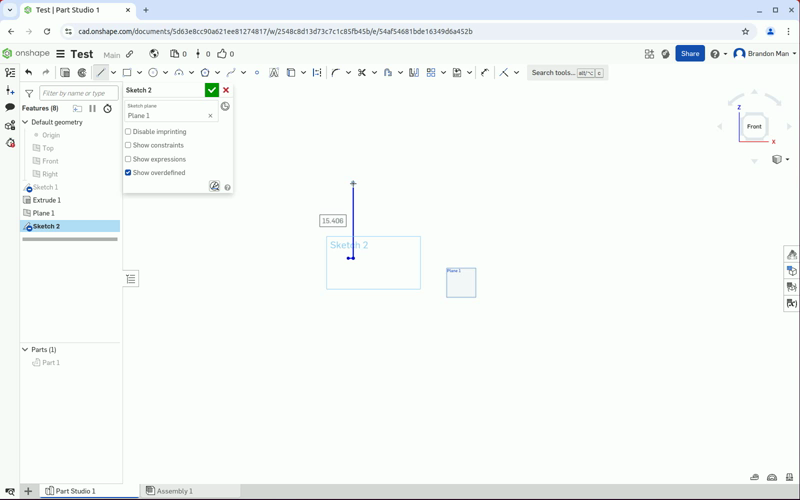
mouse_move(383, 183)
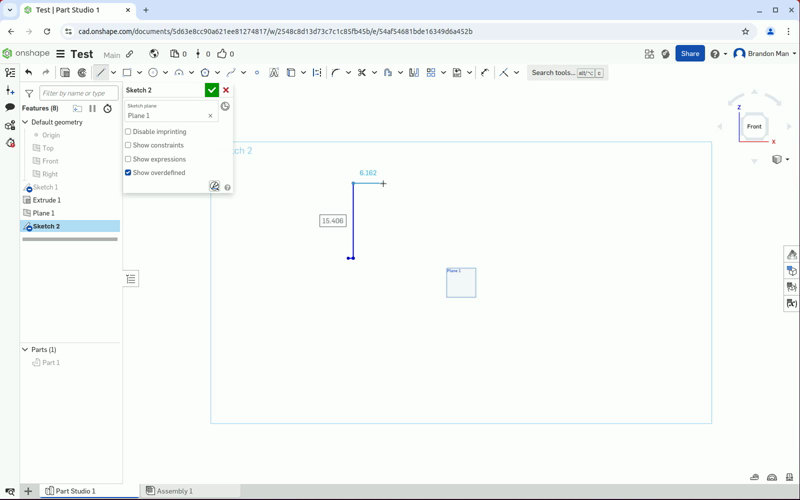
mouse_move(348, 183)
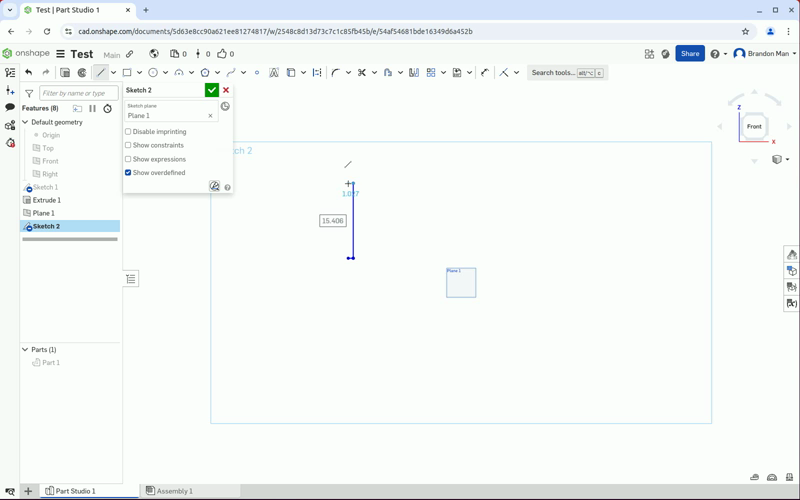
scroll(6)
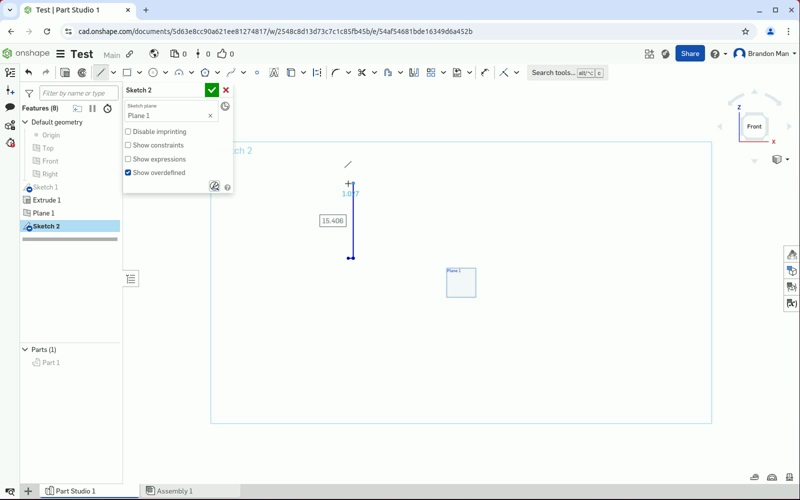
scroll(6)
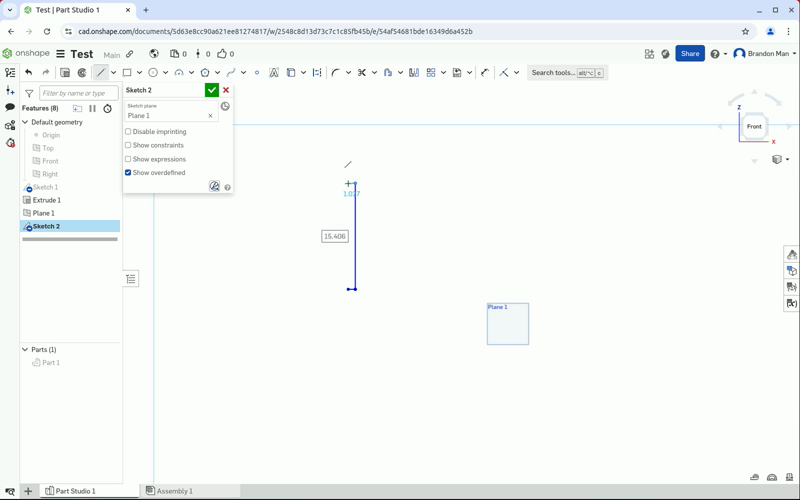
scroll(6)
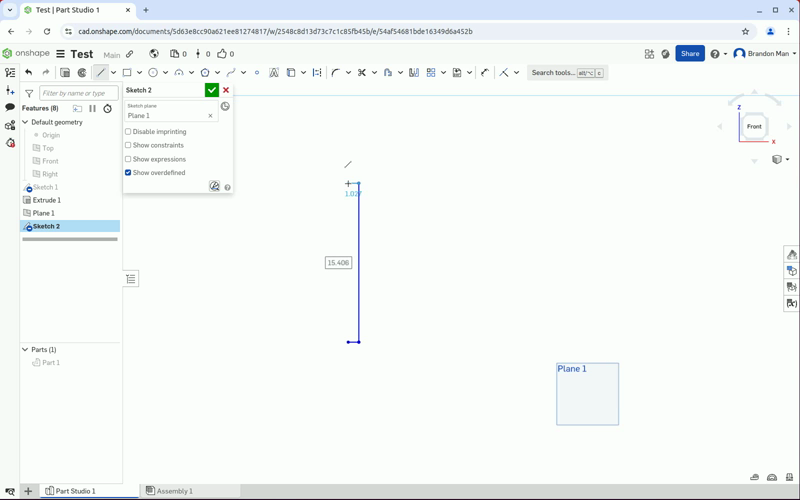
scroll(6)
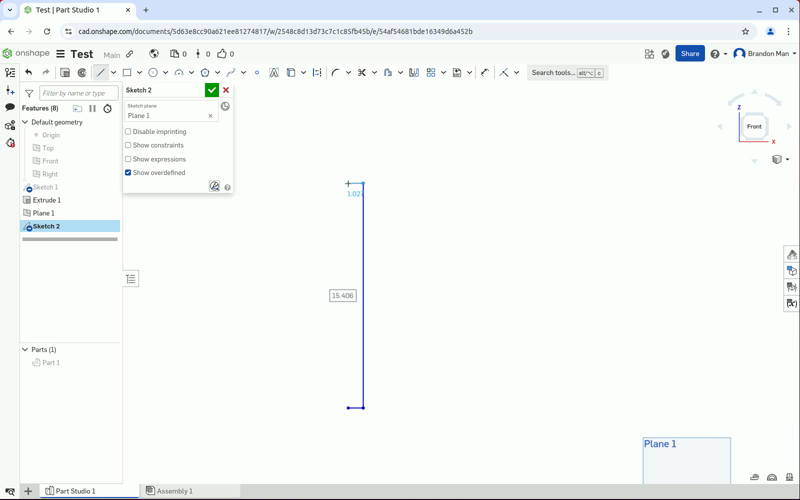
scroll(6)
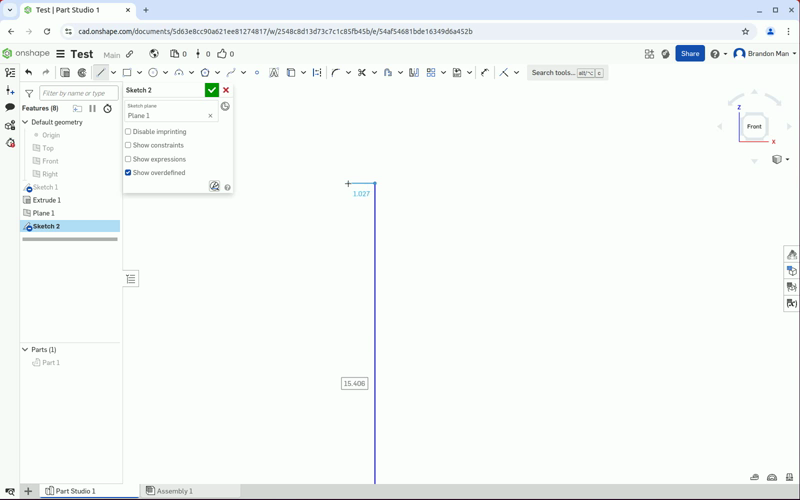
scroll(6)
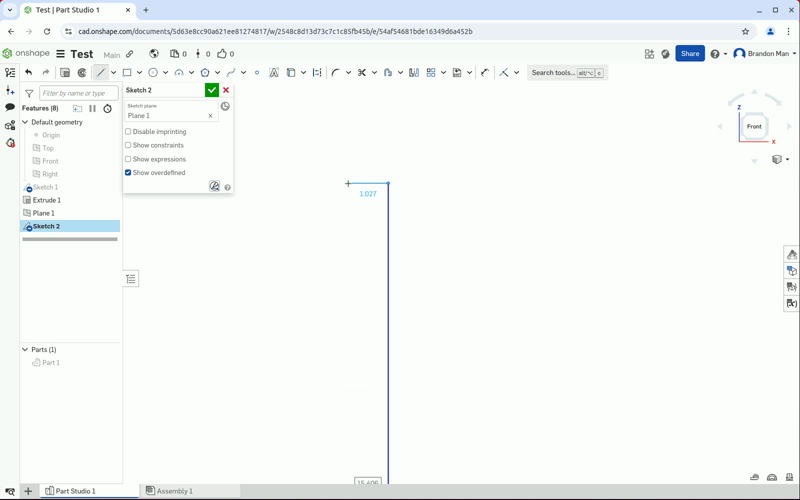
scroll(6)
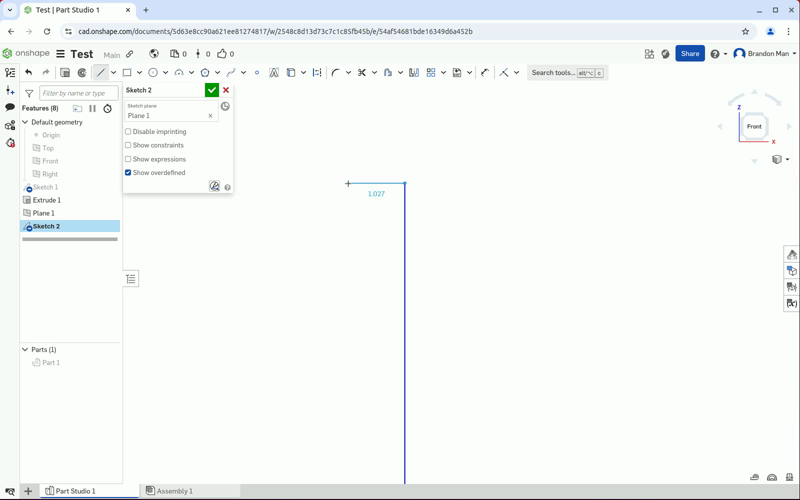
click(348, 183)
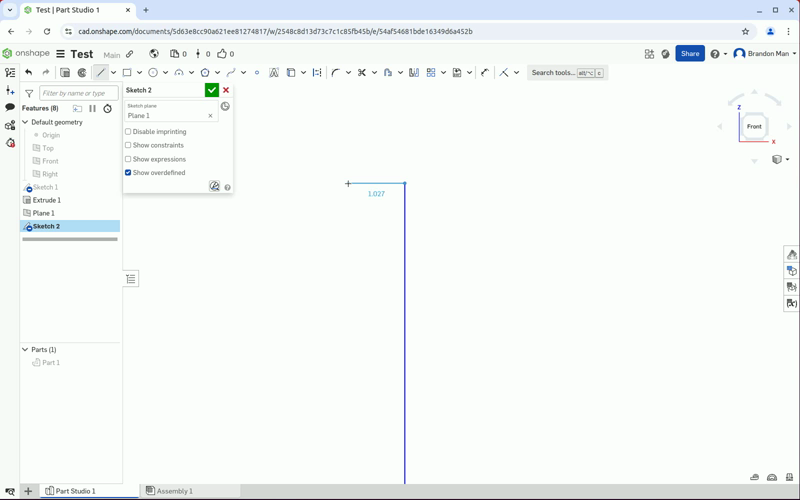
scroll(-6)
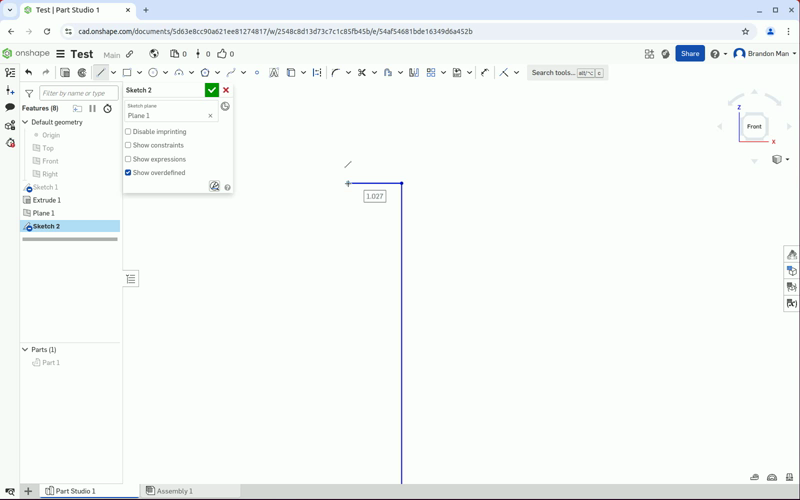
scroll(-6)
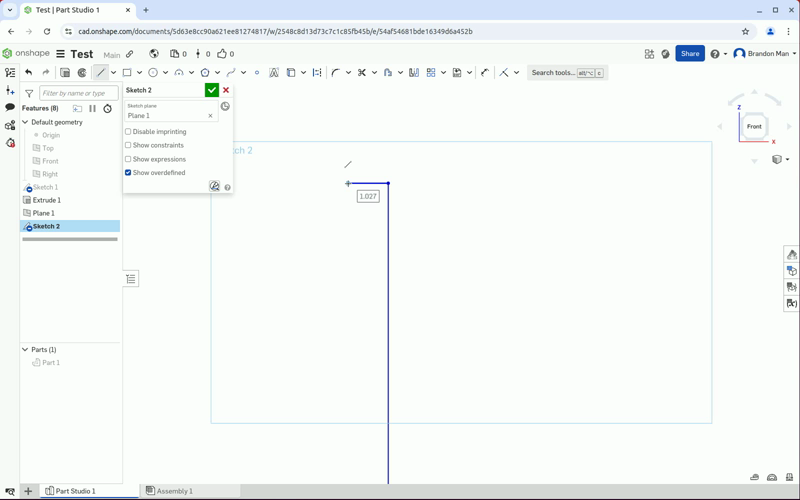
scroll(-6)
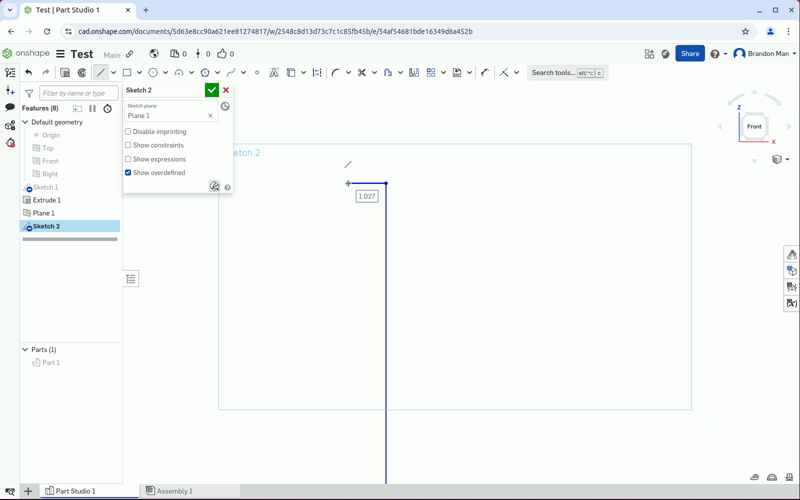
scroll(-6)
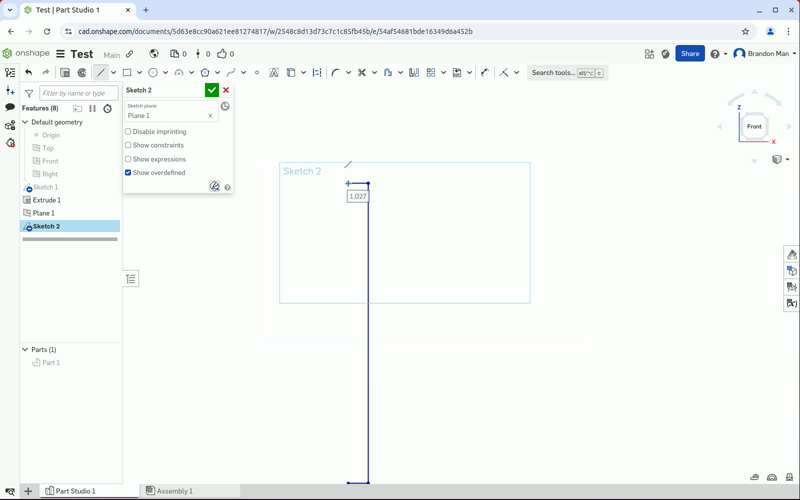
scroll(-6)
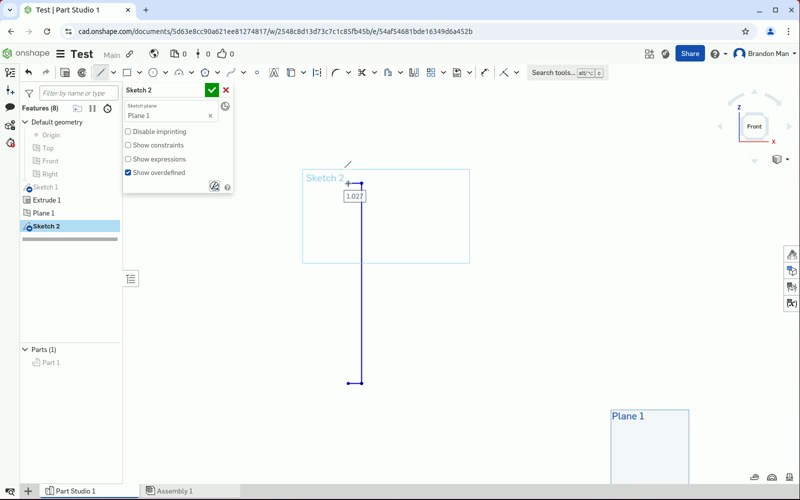
scroll(-6)
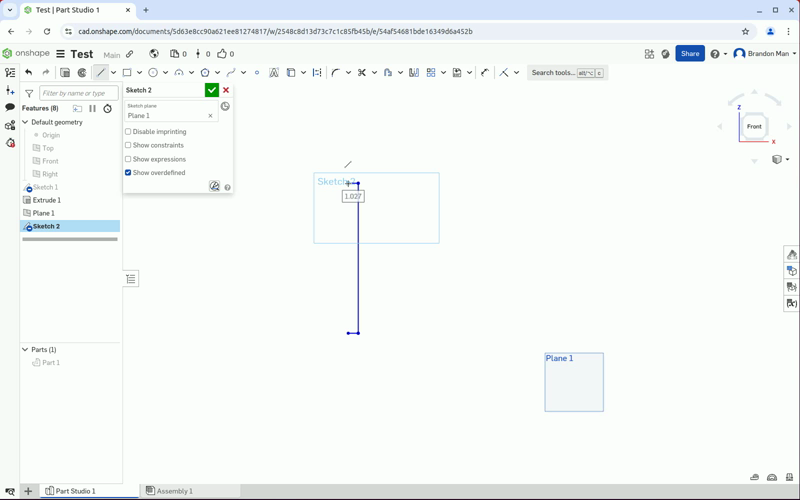
scroll(-6)
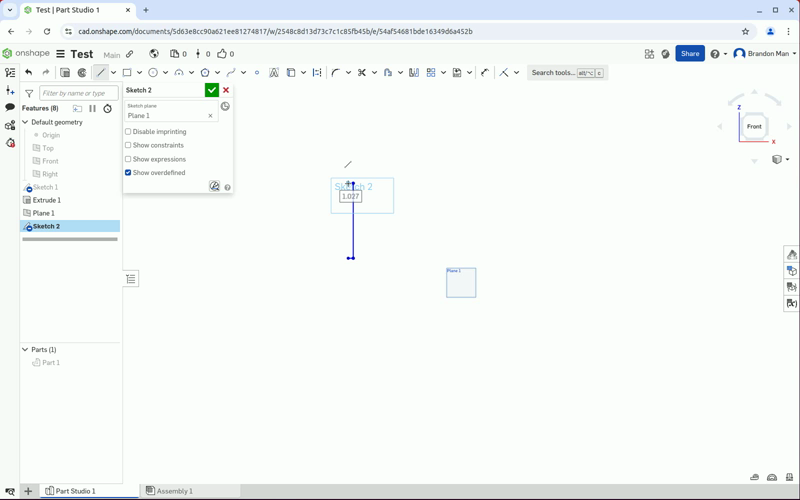
key_up(shift)
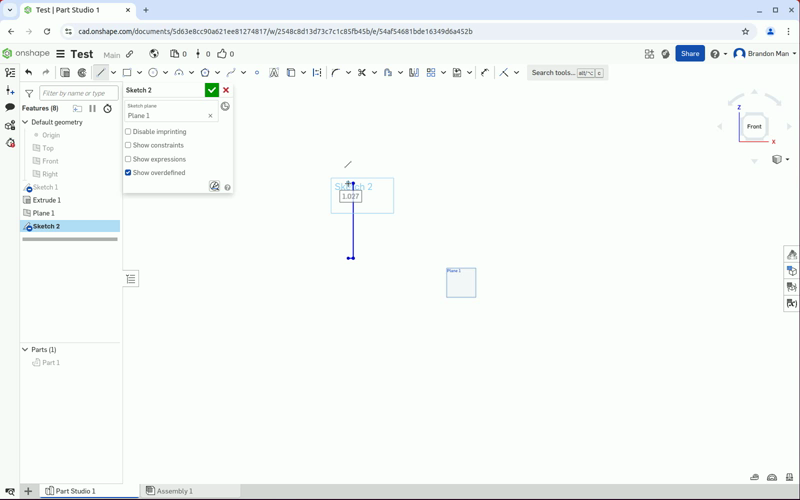
key_down(shift)
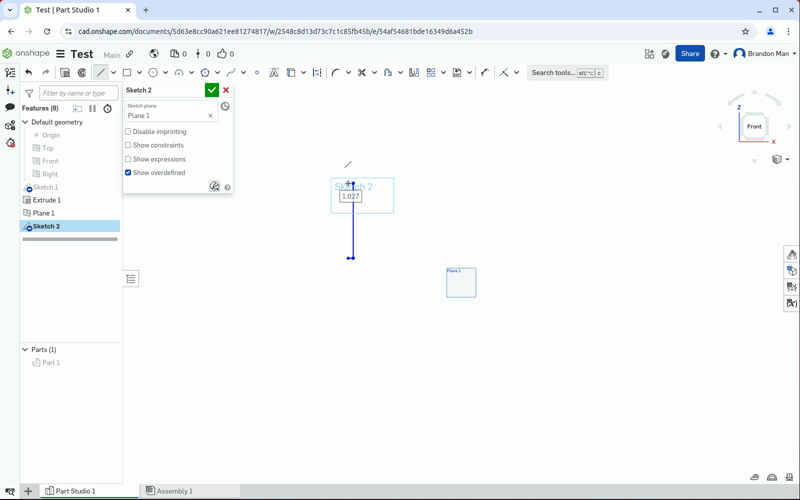
mouse_move(348, 258)
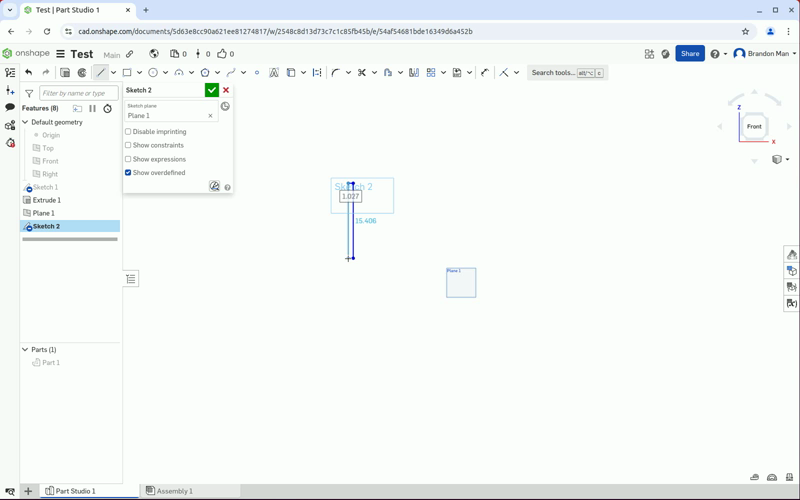
key_up(shift)
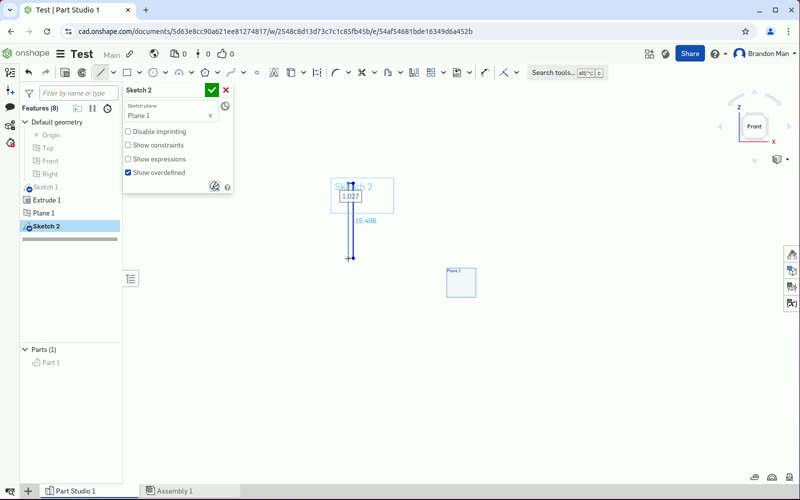
click(348, 258)
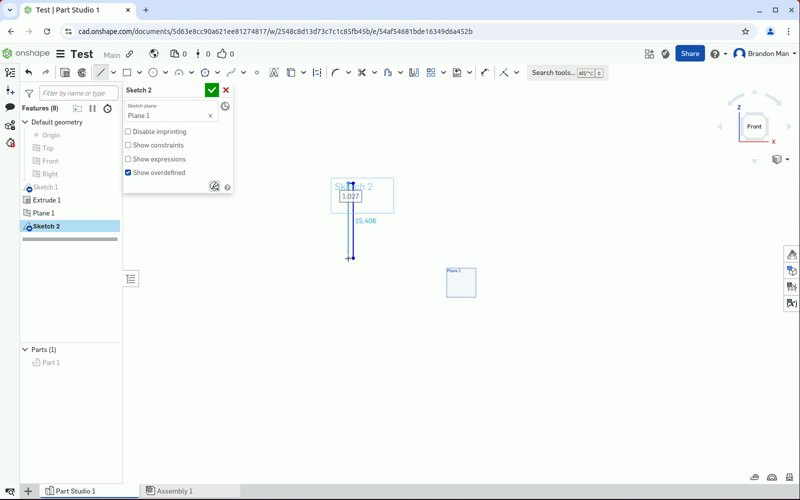
key(esc)
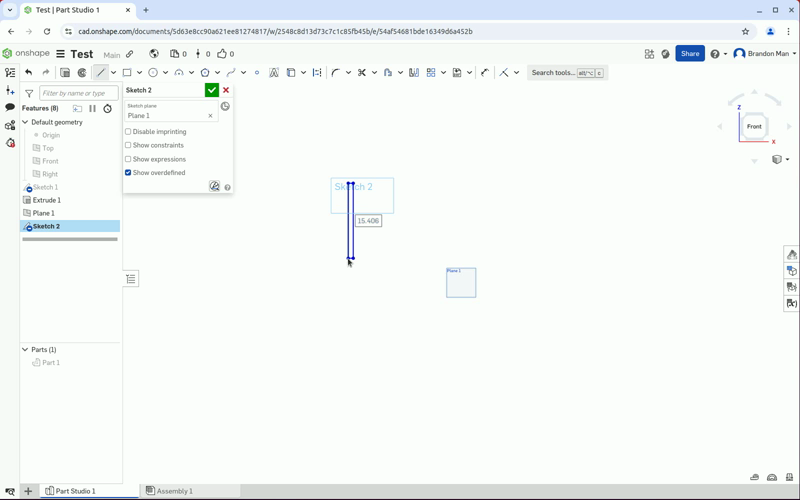
mouse_move(350, 207)
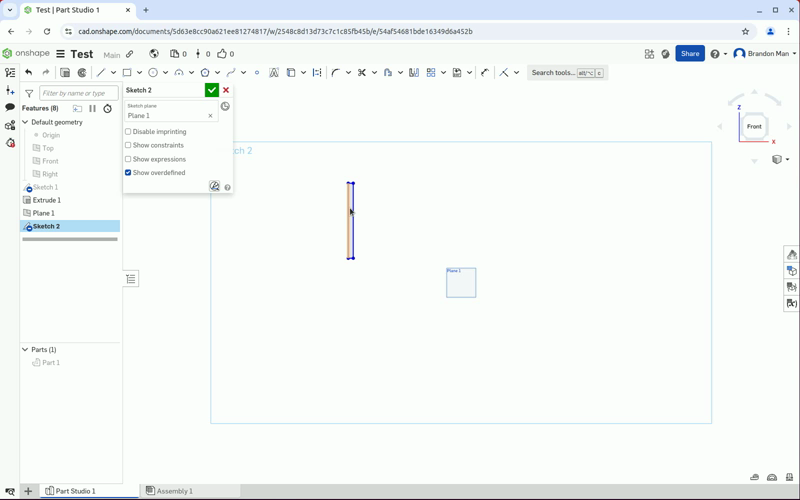
scroll(6)
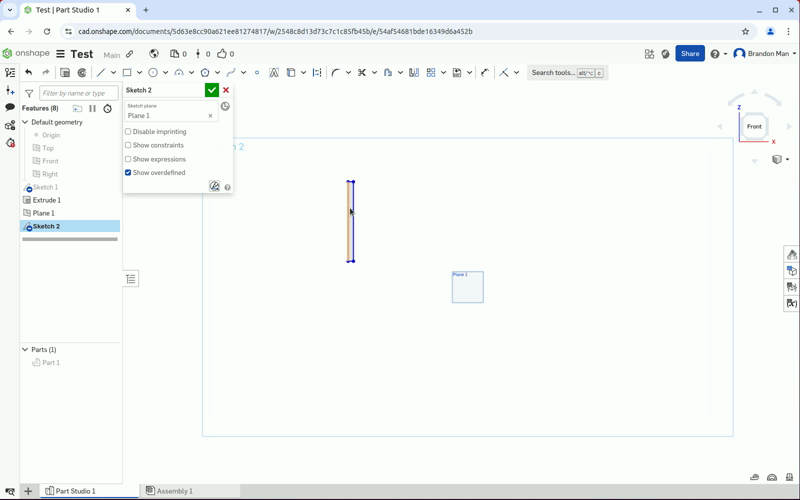
scroll(6)
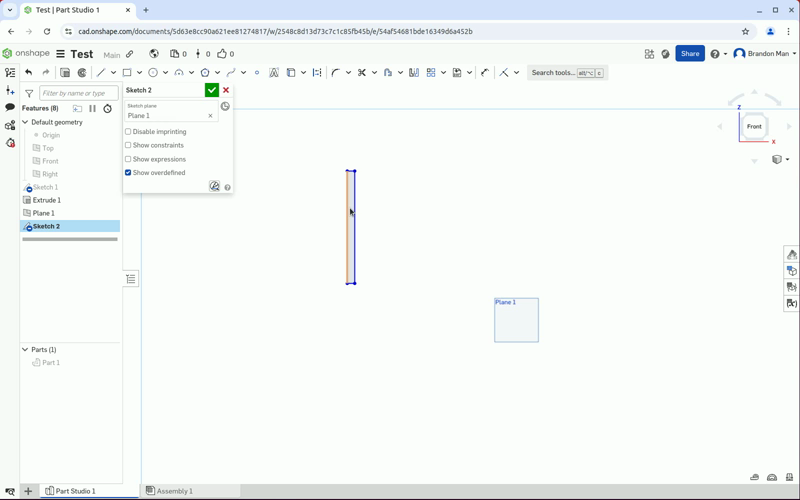
scroll(6)
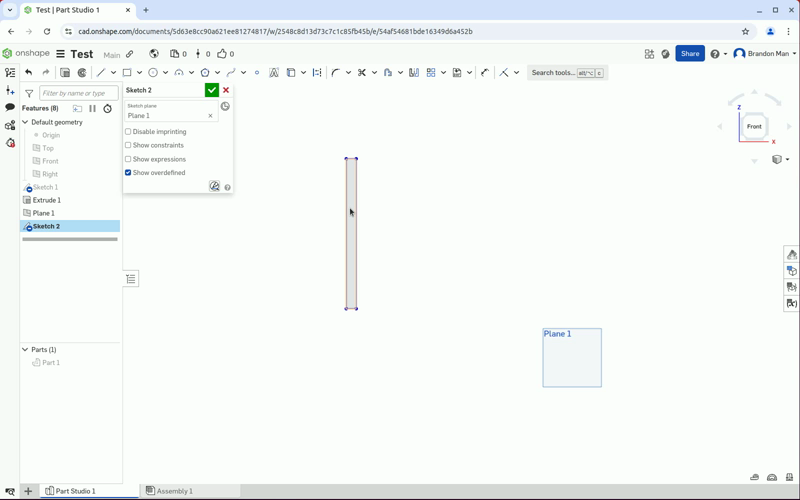
scroll(6)
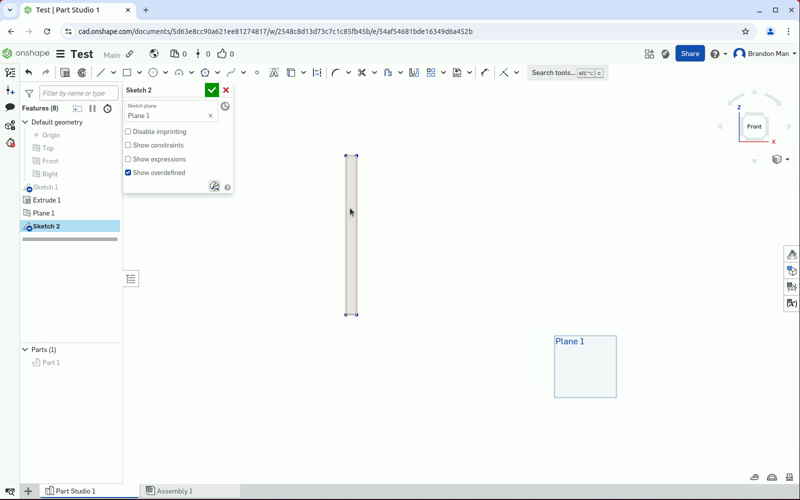
scroll(6)
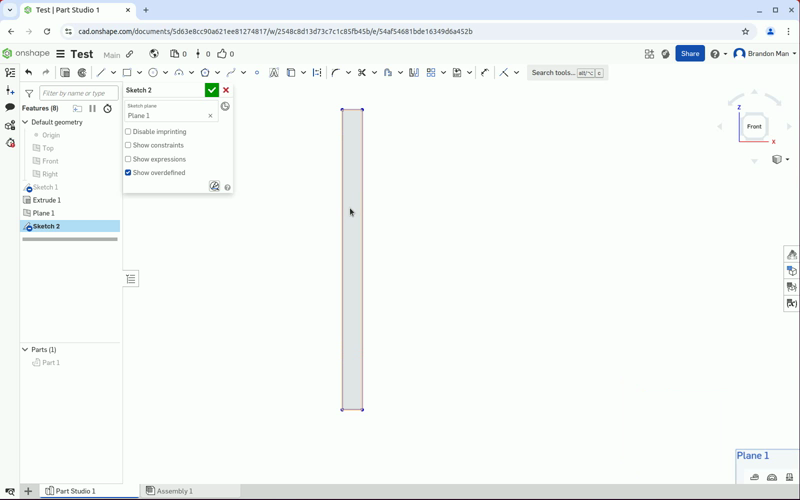
scroll(6)
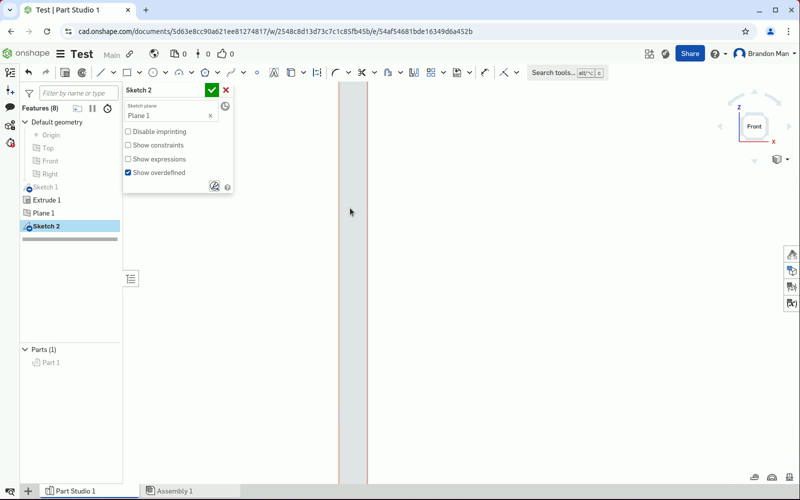
scroll(6)
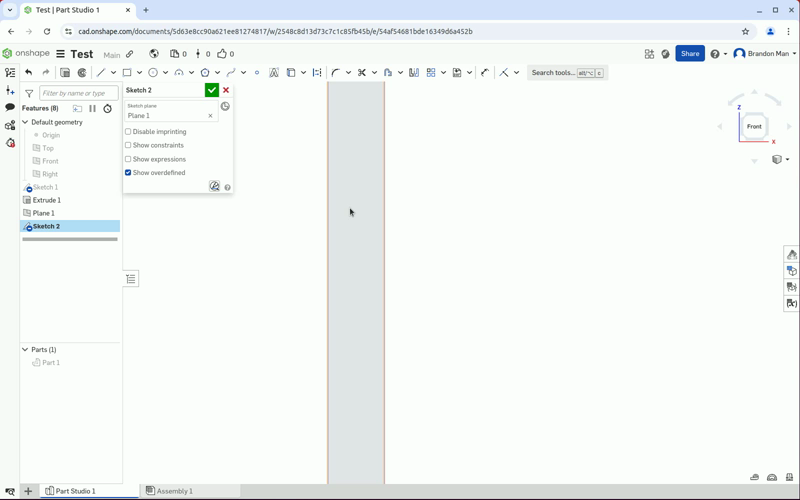
click(350, 207)
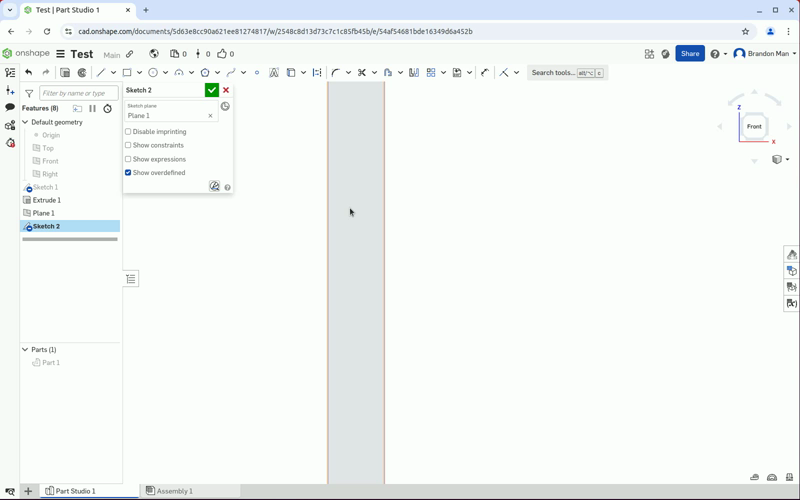
scroll(-6)
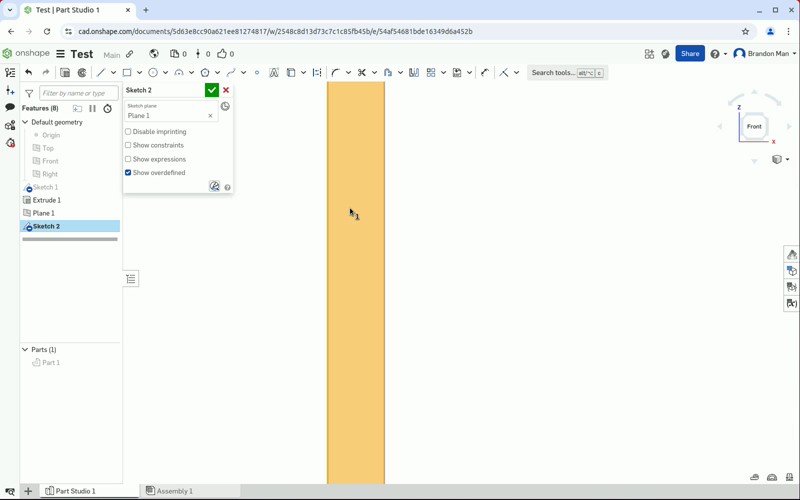
scroll(-6)
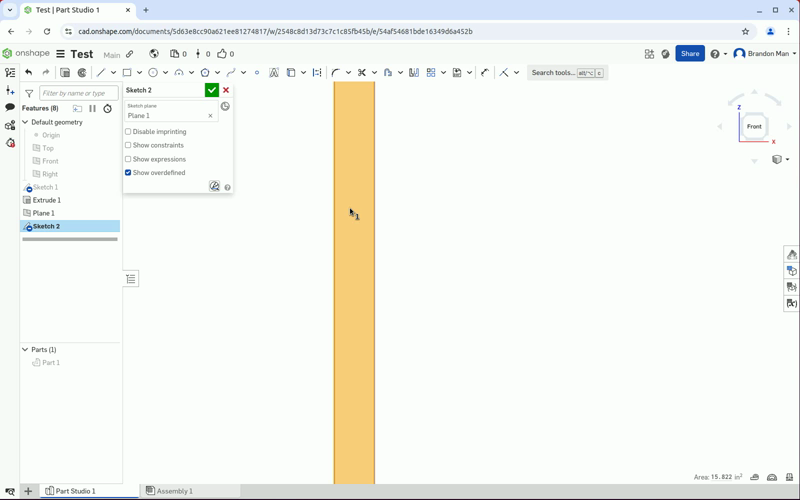
scroll(-6)
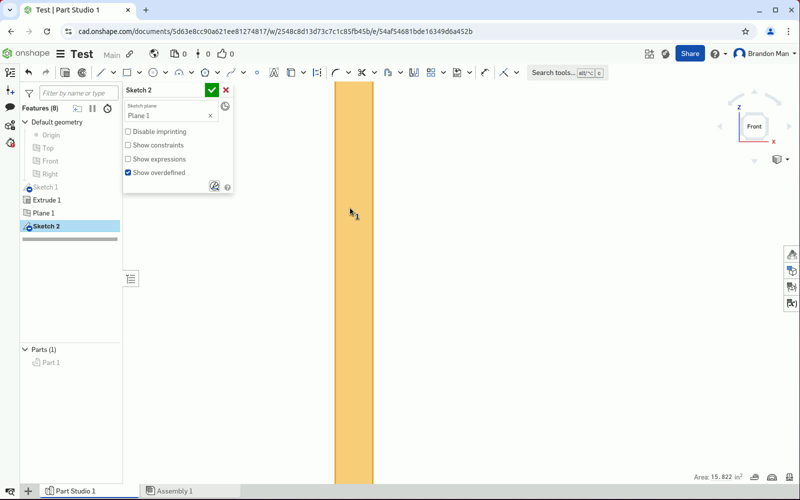
scroll(-6)
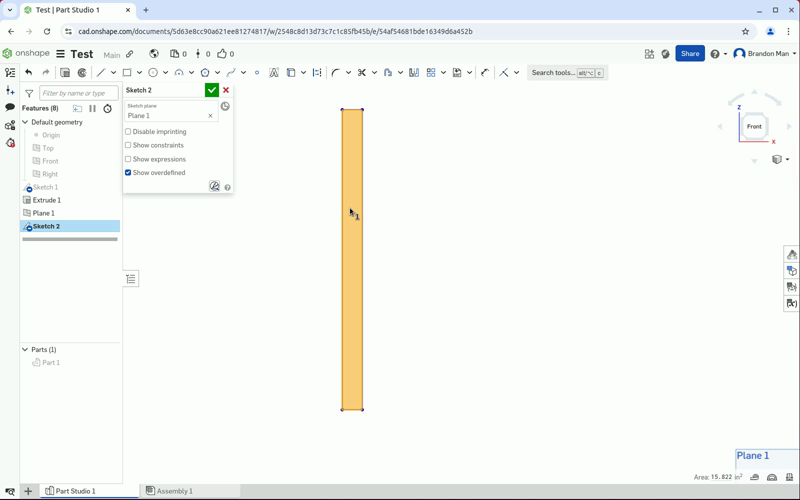
scroll(-6)
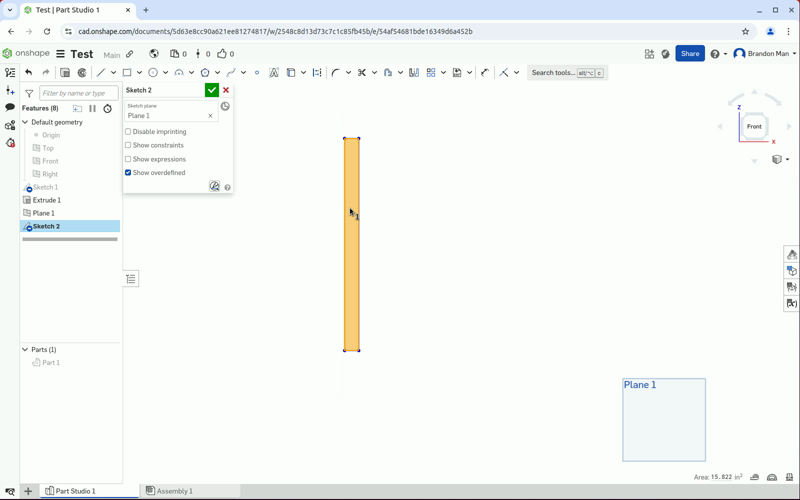
scroll(-6)
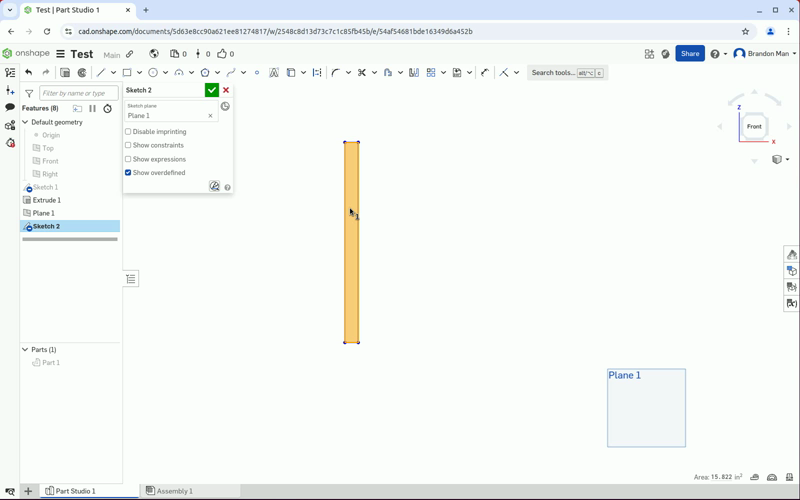
scroll(-6)
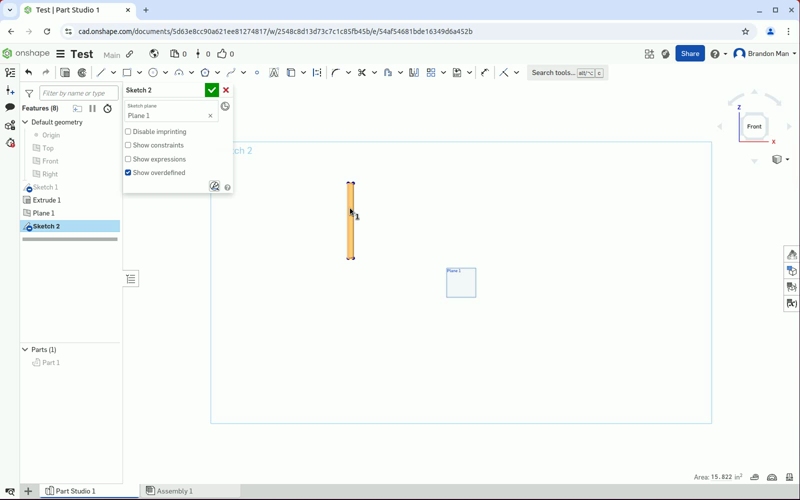
mouse_move(73, 352)
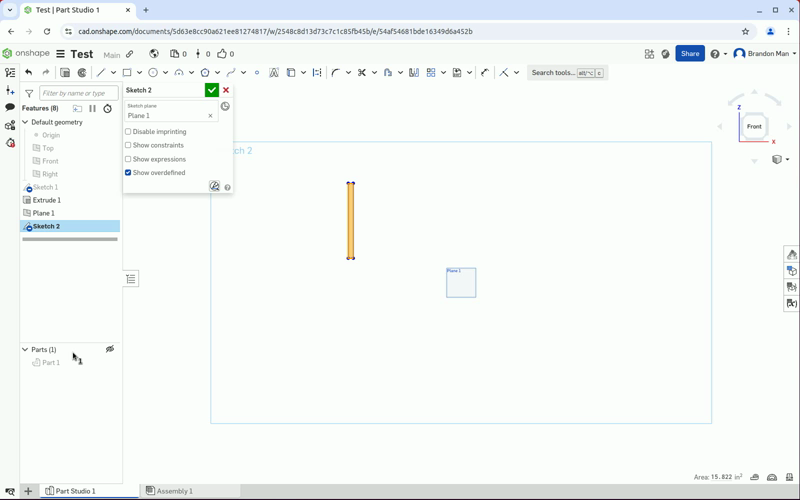
key(shift+y)
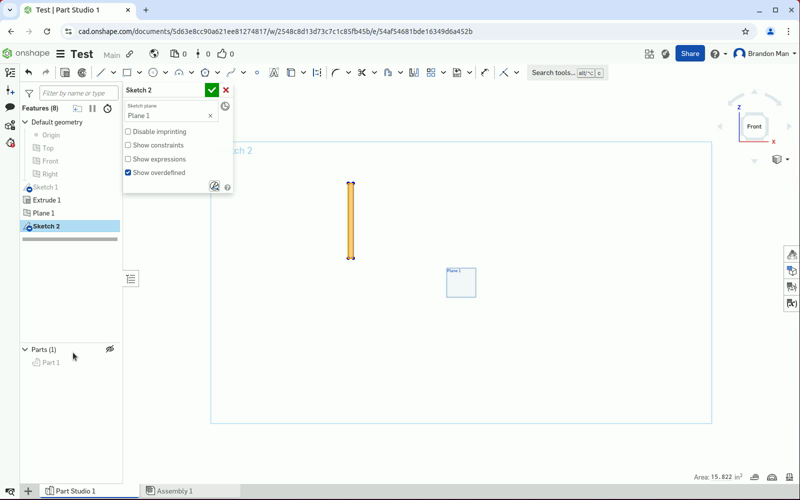
key(shift+e)
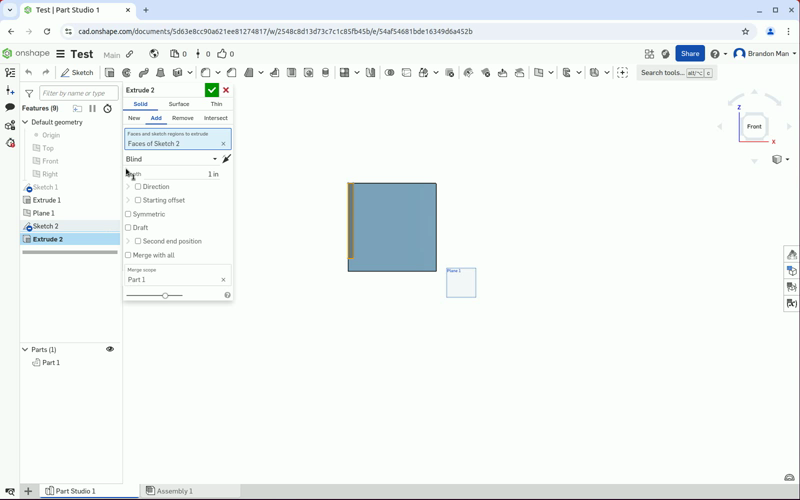
mouse_move(143, 106)
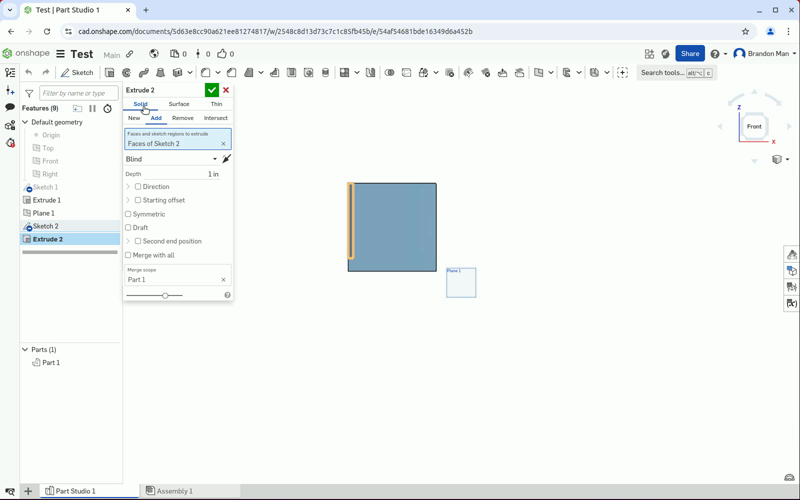
click(143, 106)
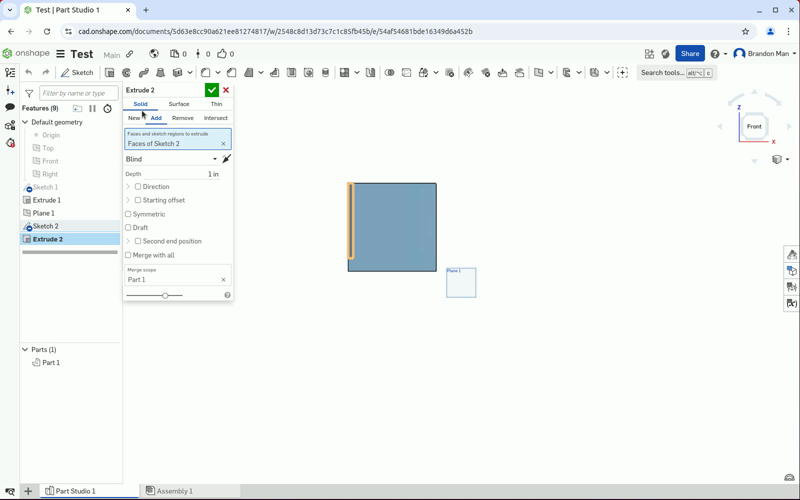
mouse_move(137, 120)
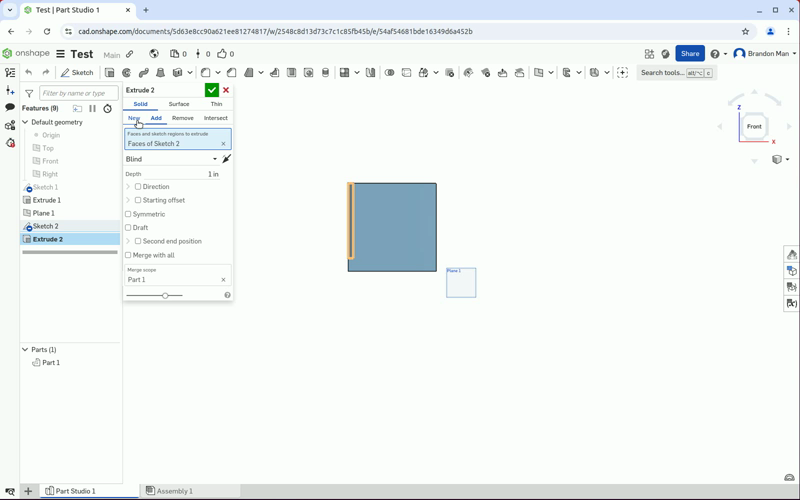
click(137, 120)
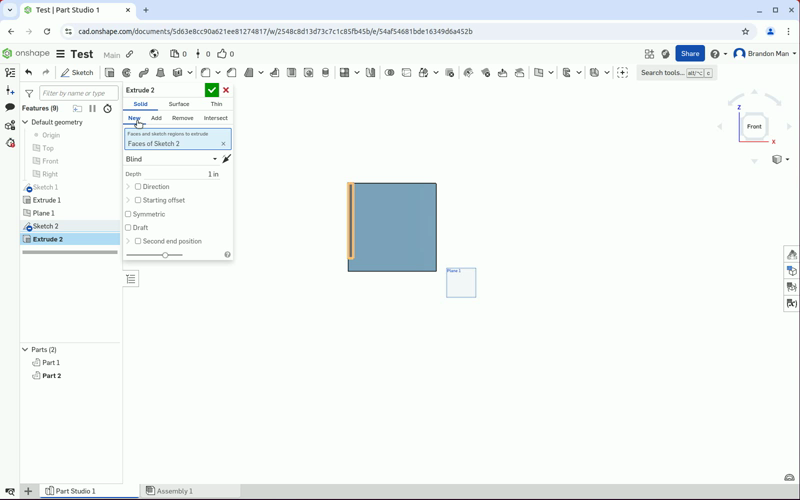
key(tab, 4)
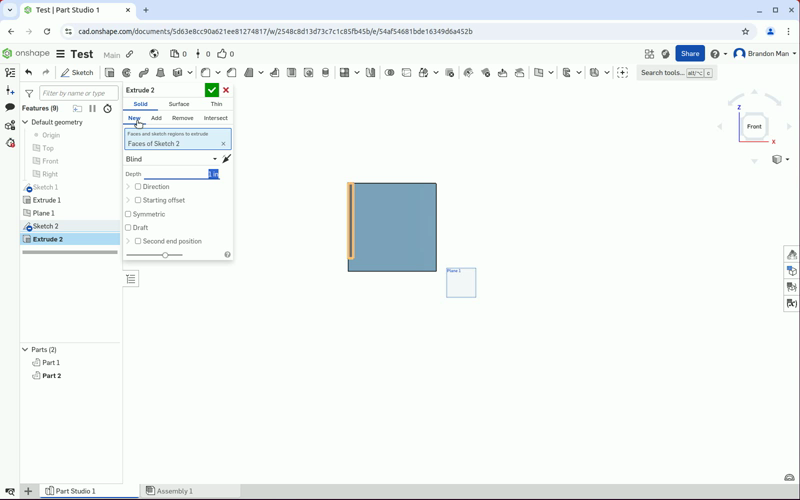
text(9.147)
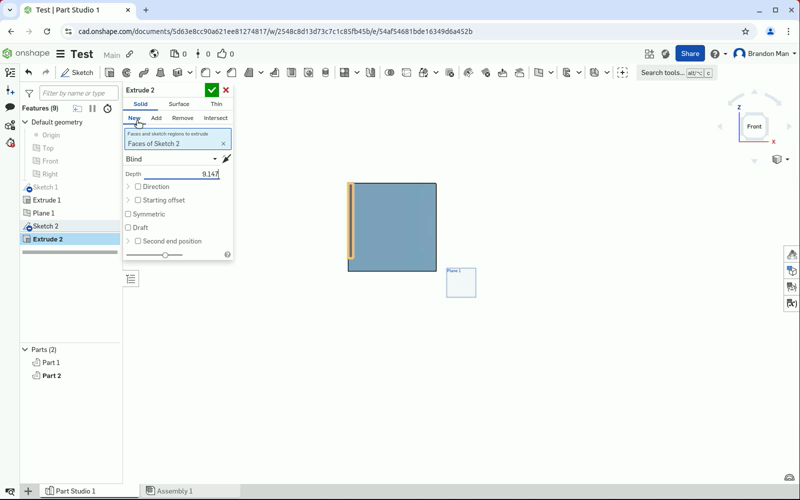
key(enter)
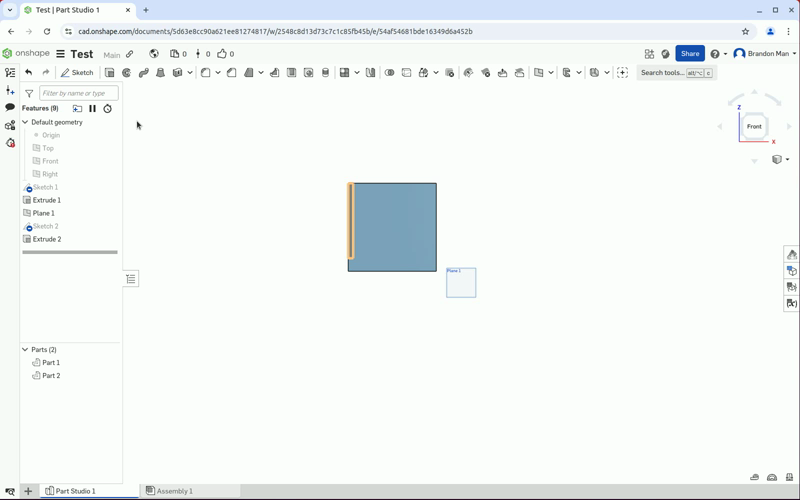
key(shift+h)
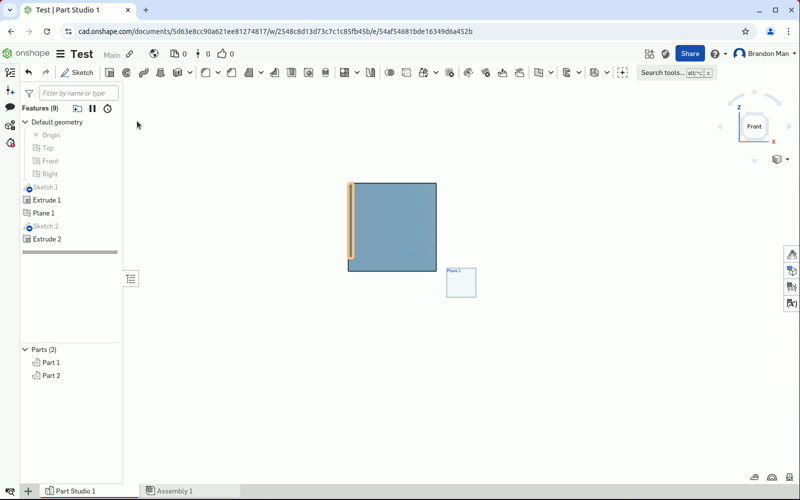
key(shift+h)
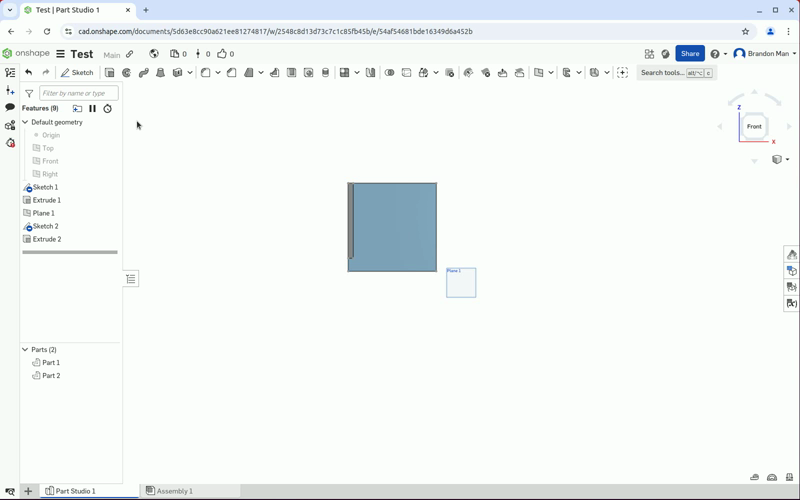
key(shift+7)
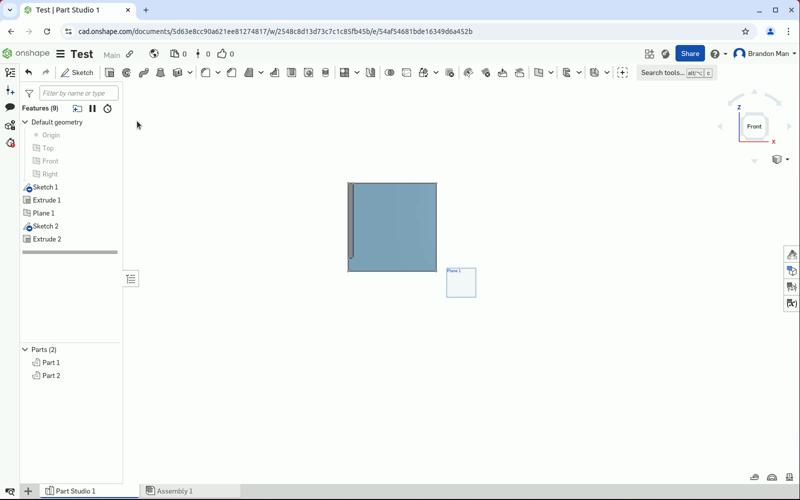
key(left, 2)
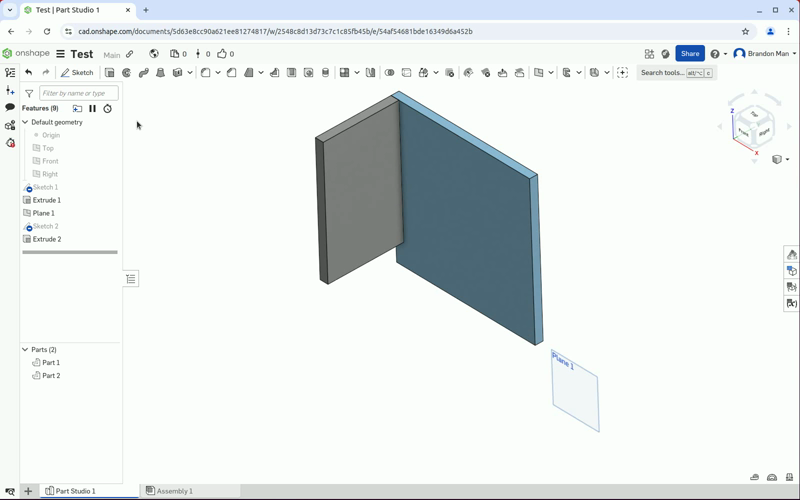
key(down, 2)
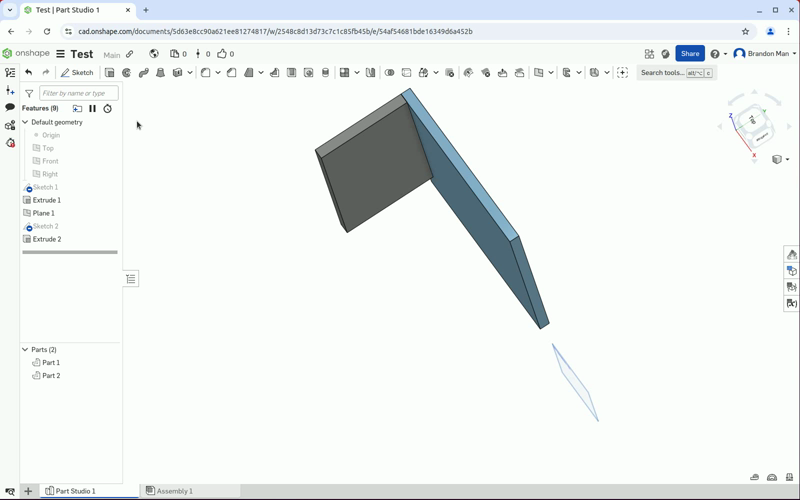
key(up, 2)
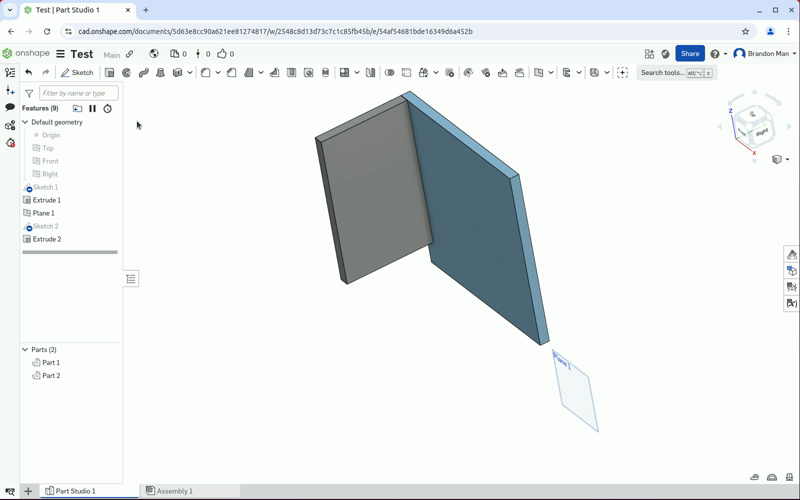
key(right, 2)
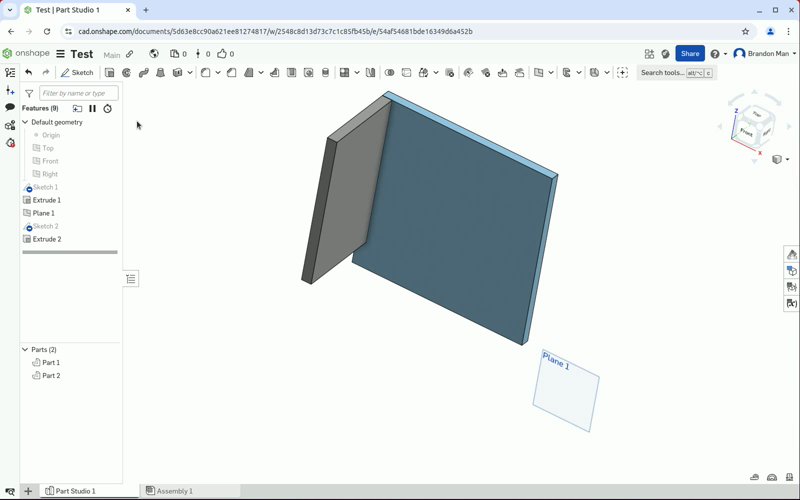
mouse_move(73, 189)
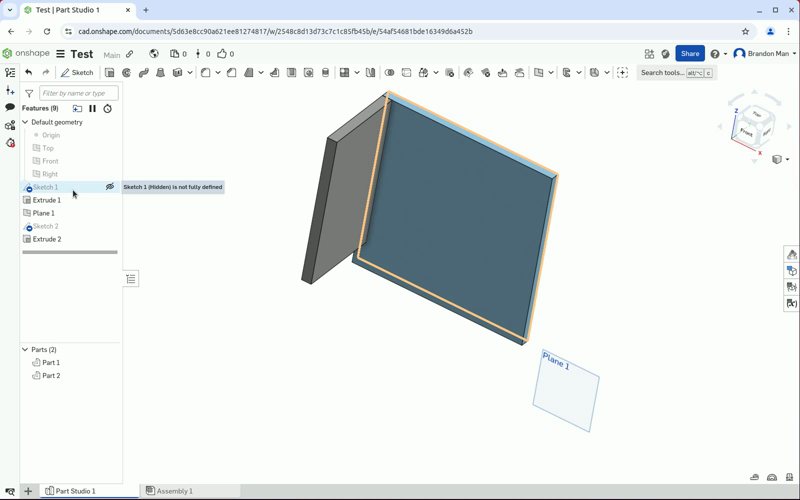
click(73, 189)